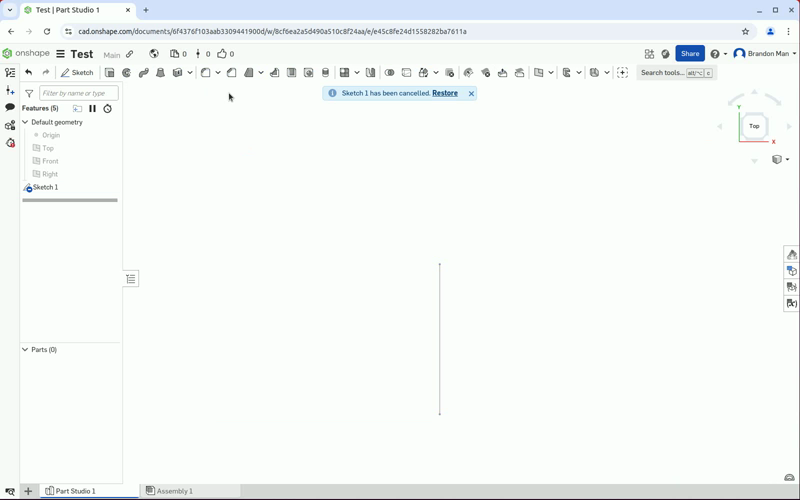
key(shift+h)
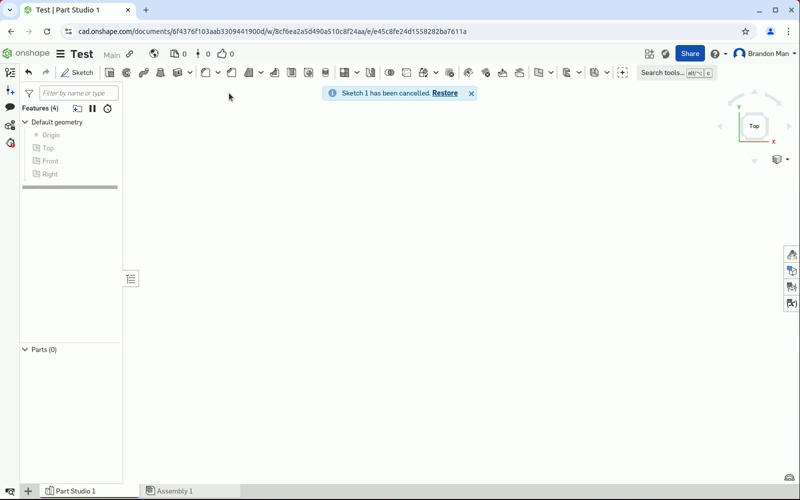
key(shift+s)
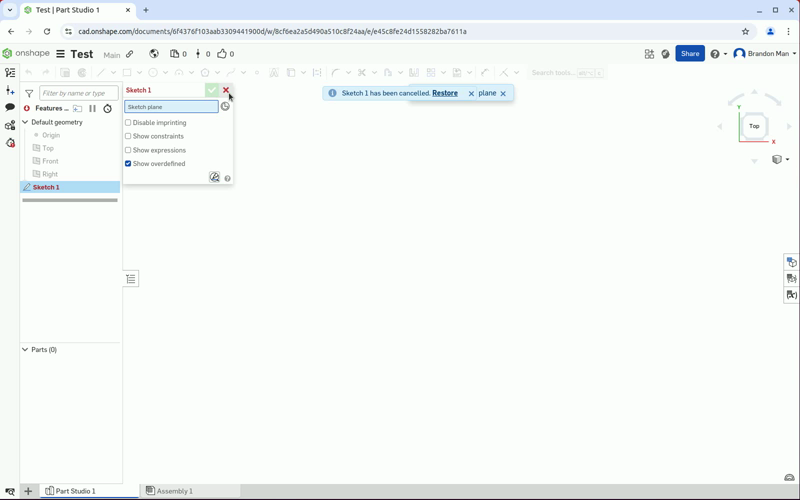
mouse_move(73, 150)
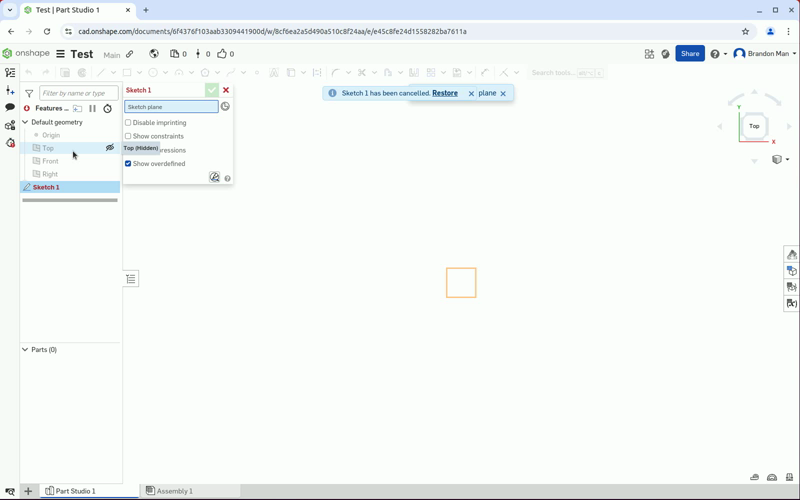
click(73, 150)
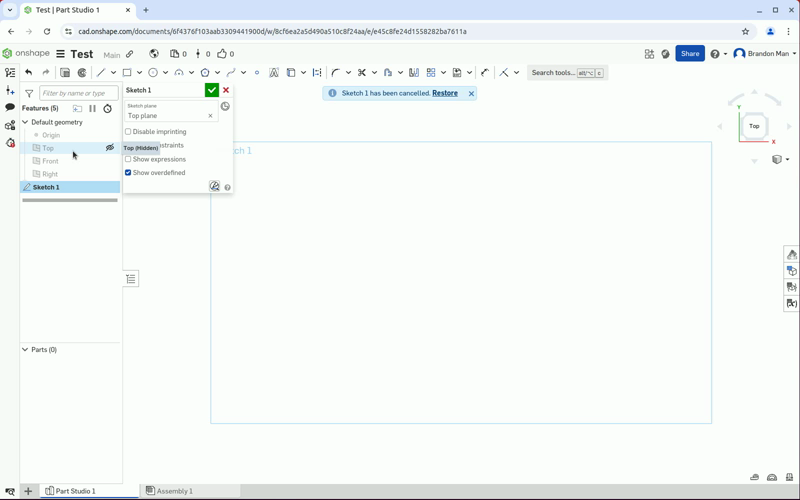
mouse_move(73, 352)
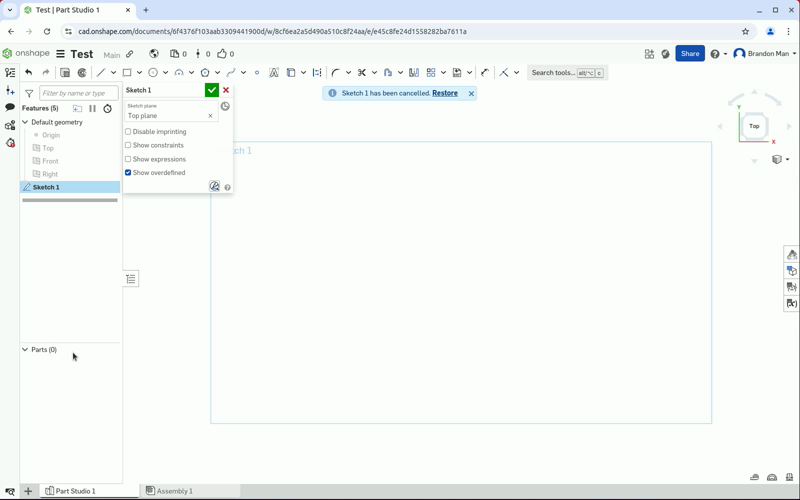
key(y)
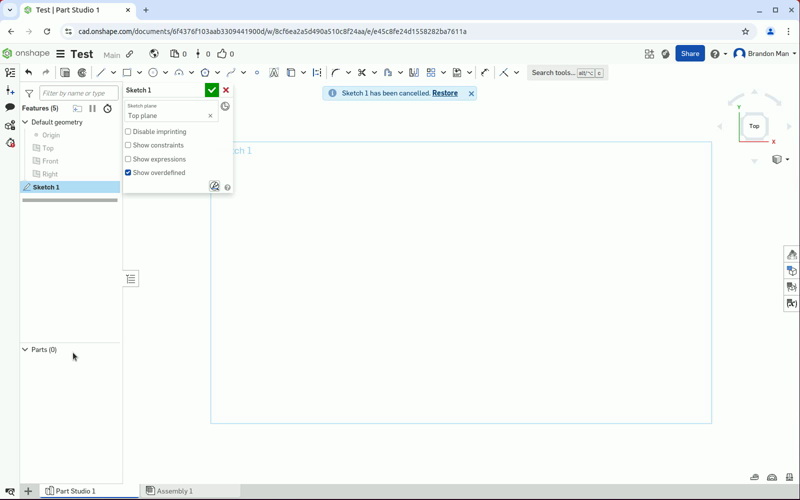
key(c)
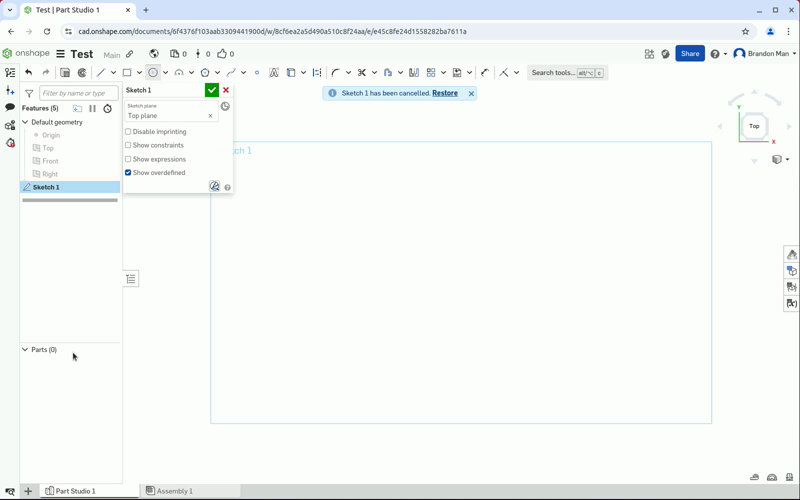
key_down(shift)
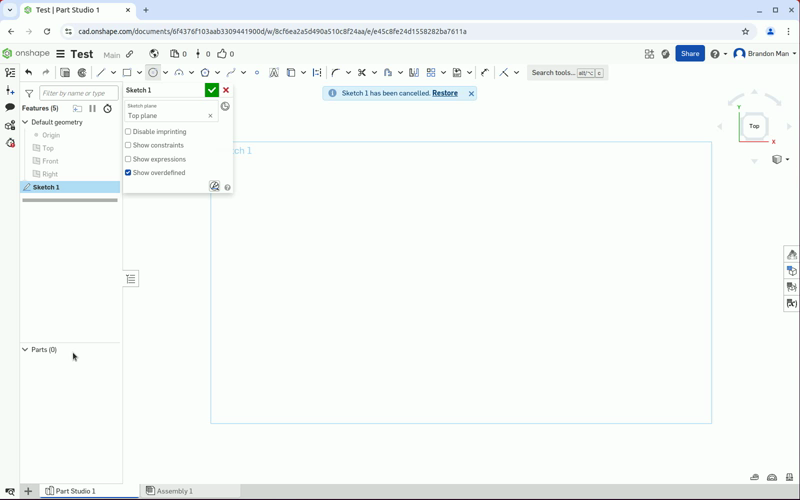
mouse_move(461, 282)
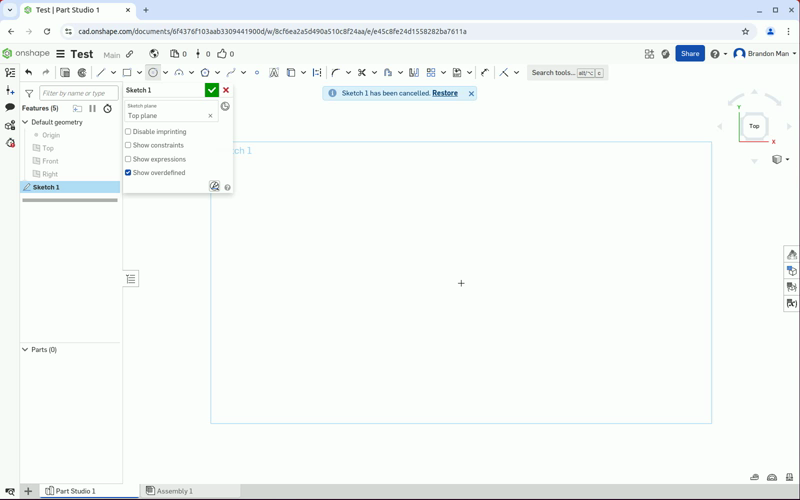
click(461, 282)
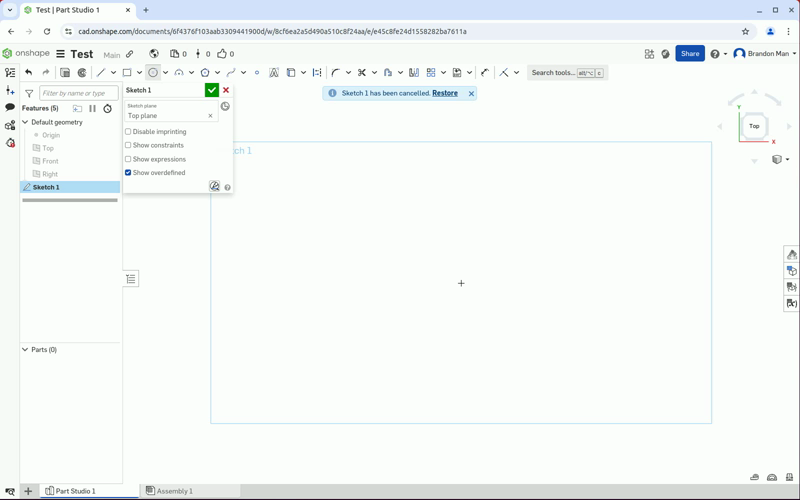
key_up(shift)
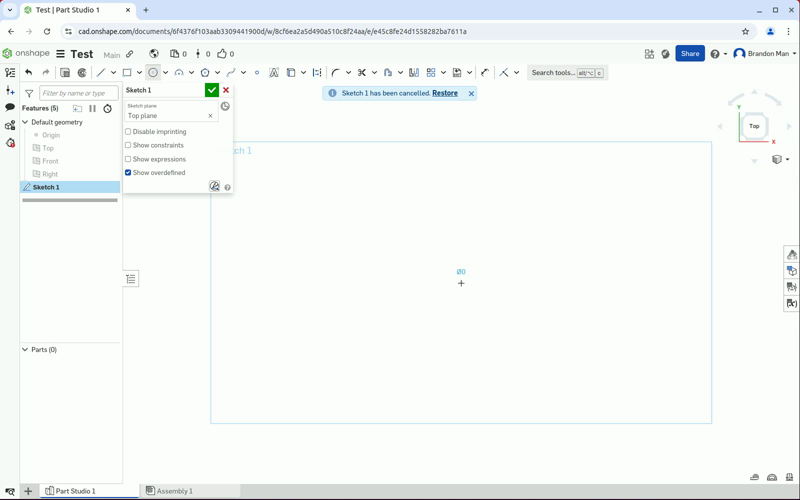
mouse_move(572, 282)
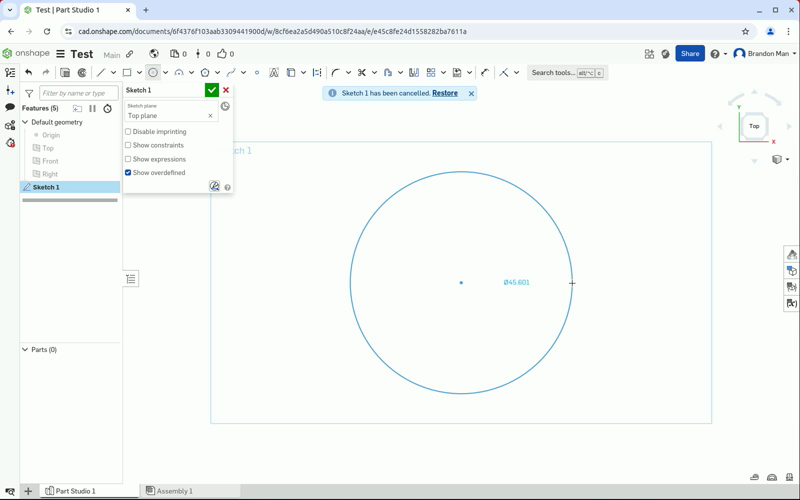
click(572, 282)
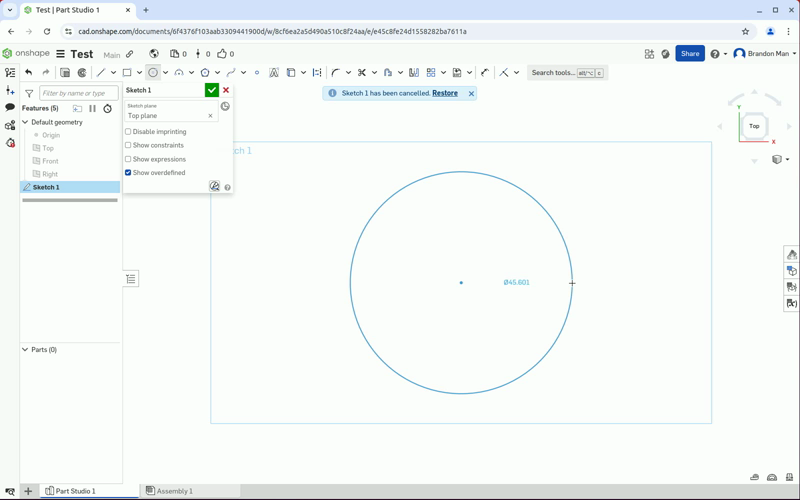
key(esc)
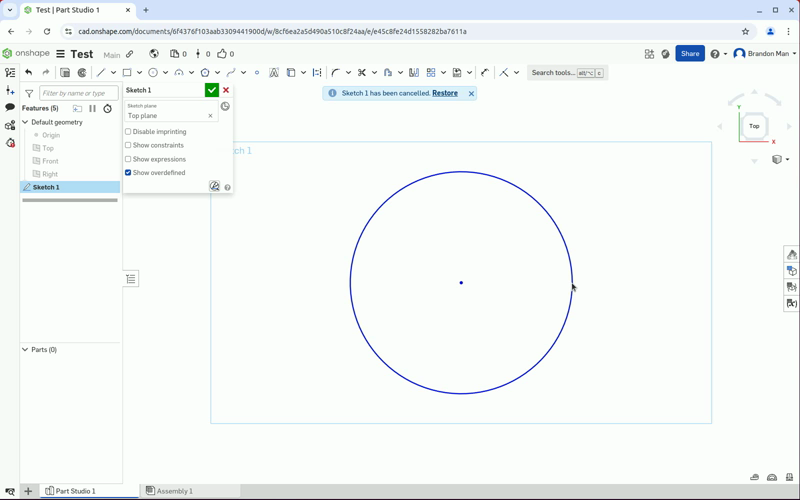
key(c)
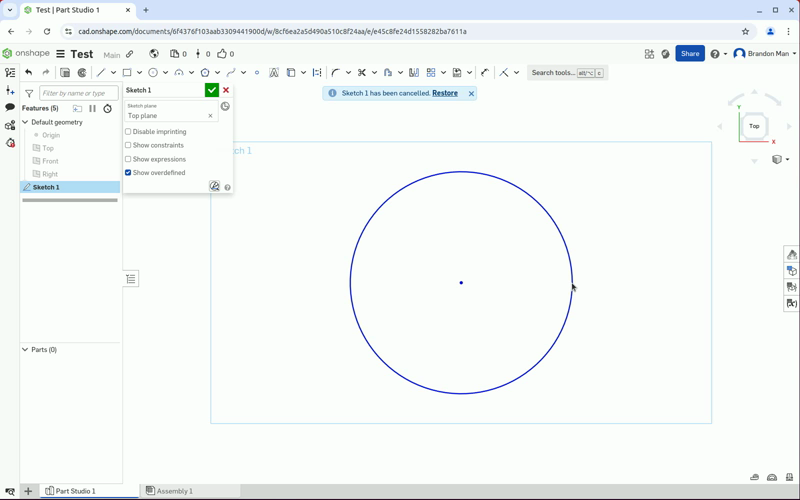
key_down(shift)
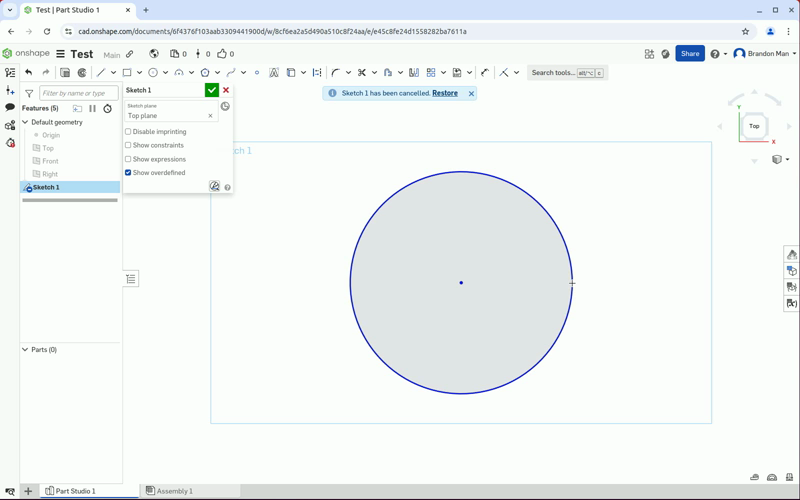
mouse_move(378, 282)
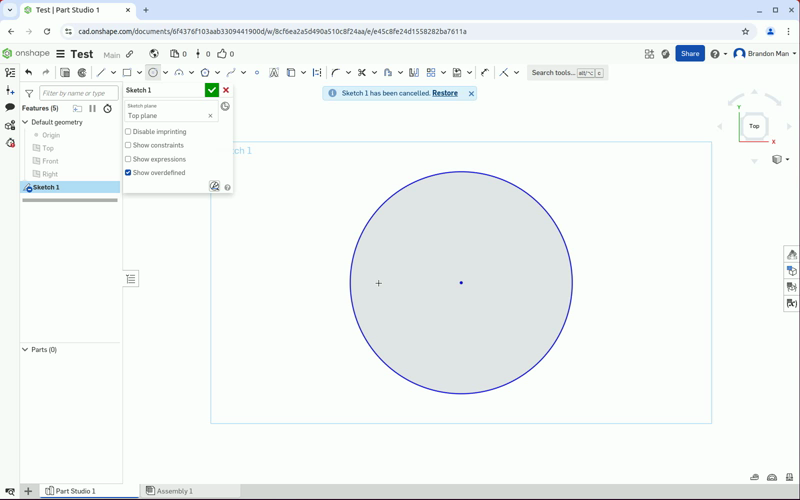
click(378, 282)
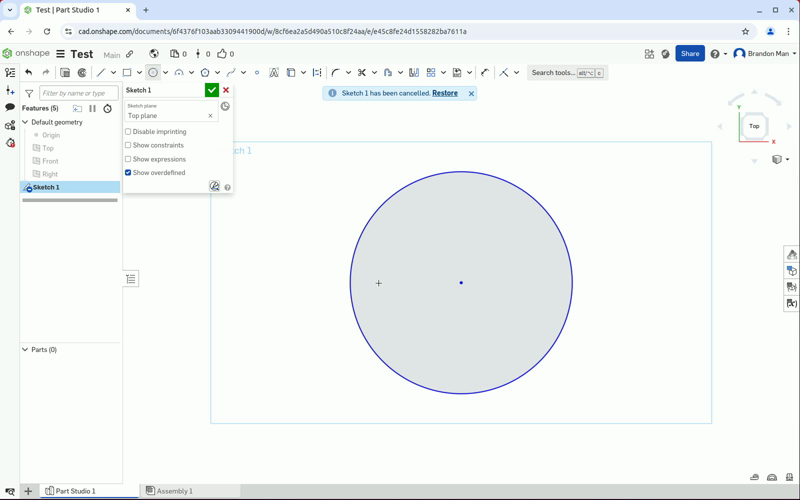
key_up(shift)
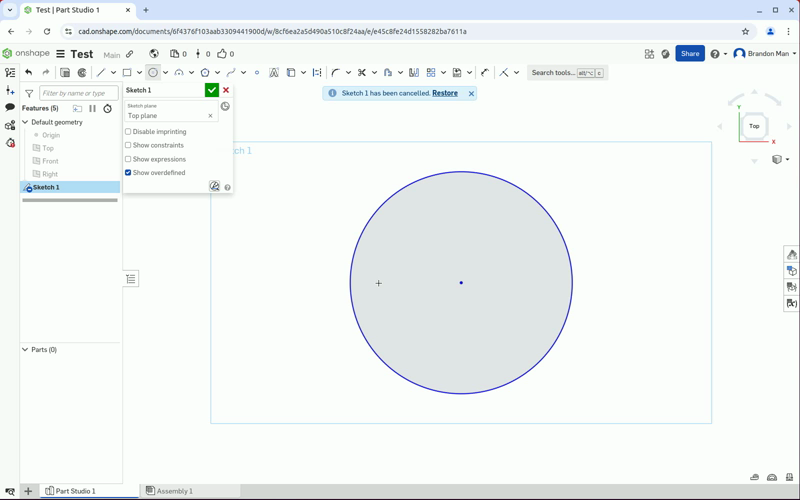
mouse_move(400, 282)
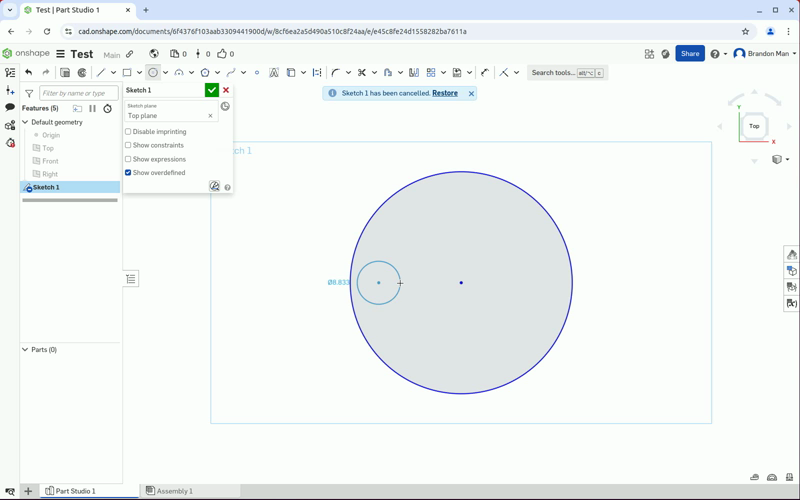
click(400, 282)
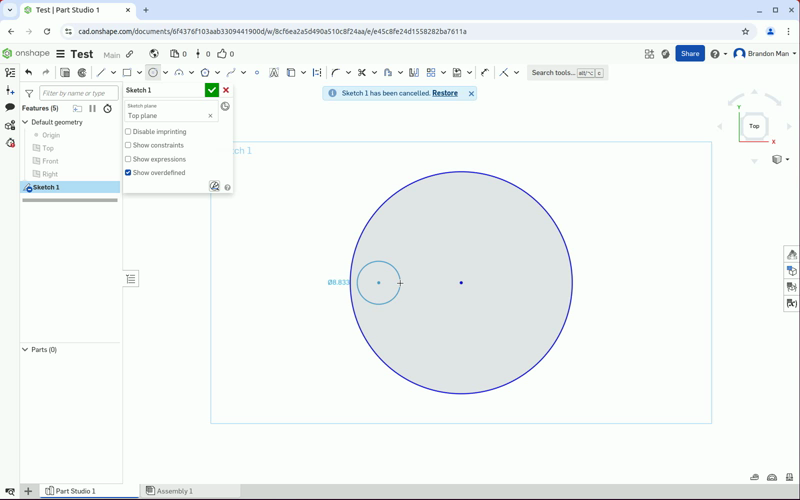
key(esc)
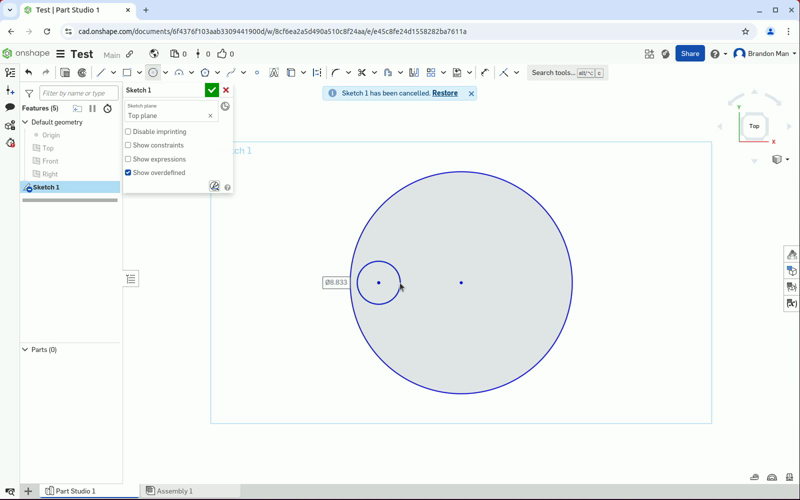
key(c)
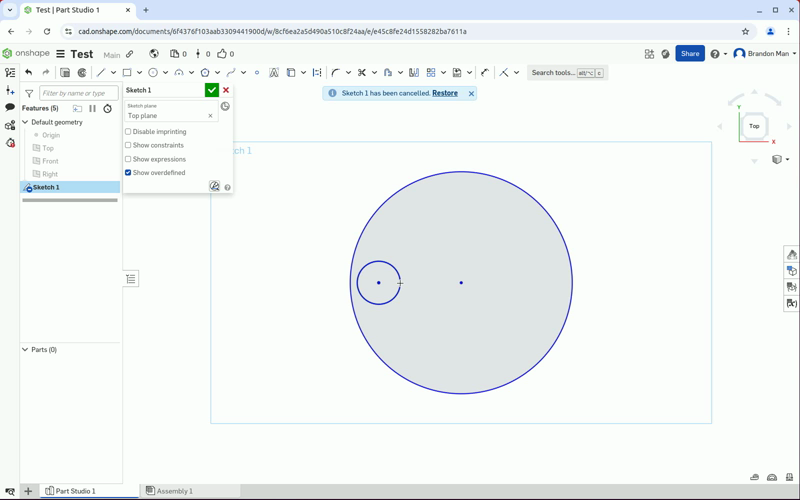
key_down(shift)
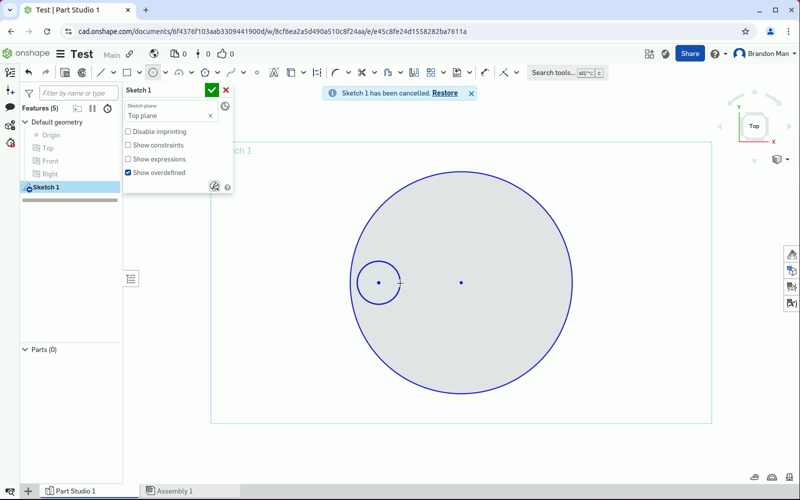
mouse_move(461, 365)
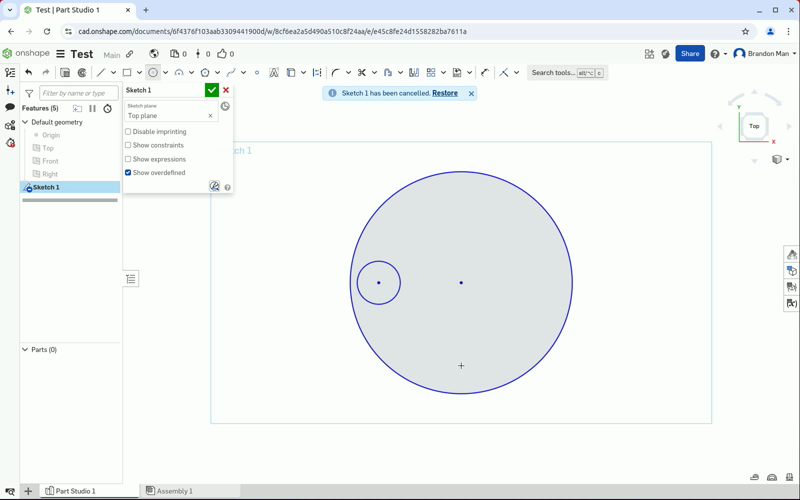
click(461, 365)
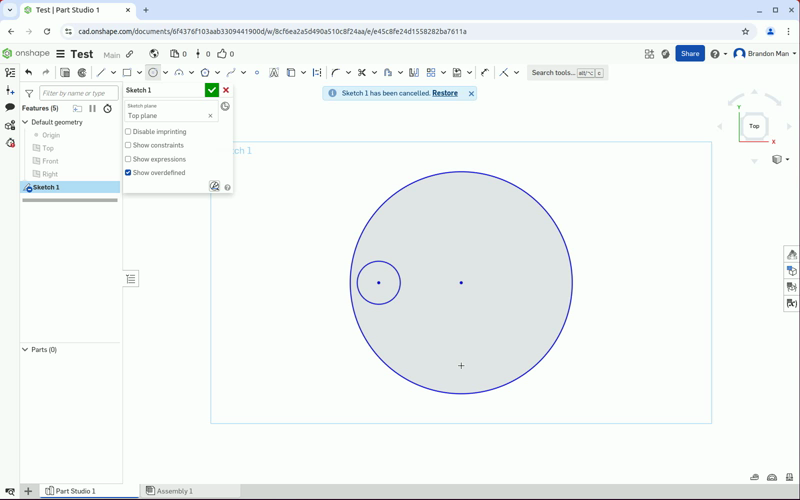
key_up(shift)
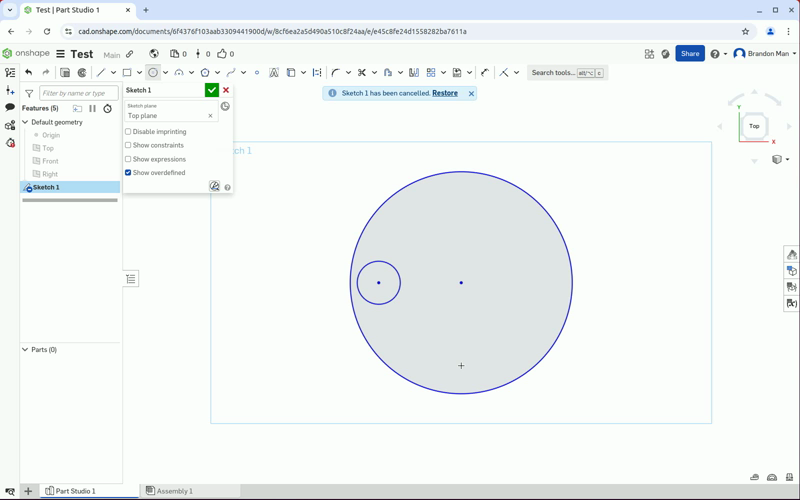
mouse_move(482, 365)
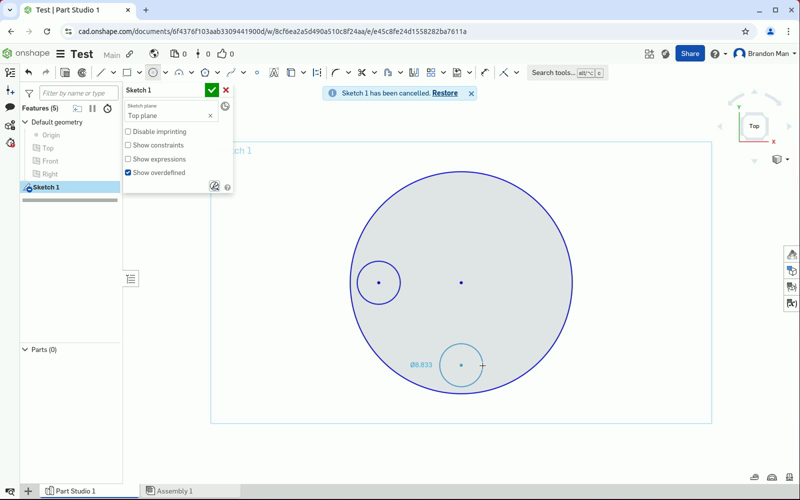
click(482, 365)
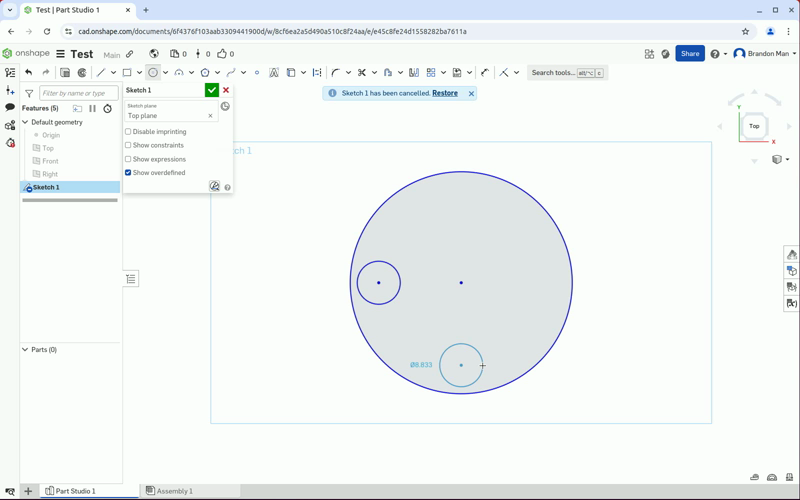
key(esc)
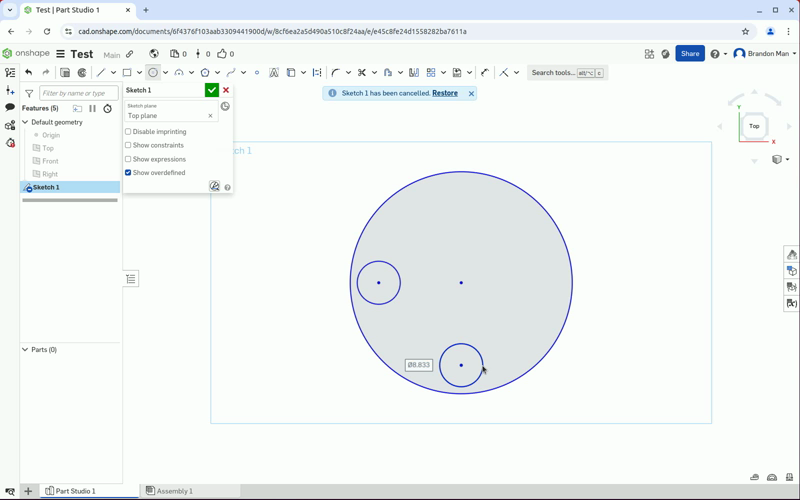
key(c)
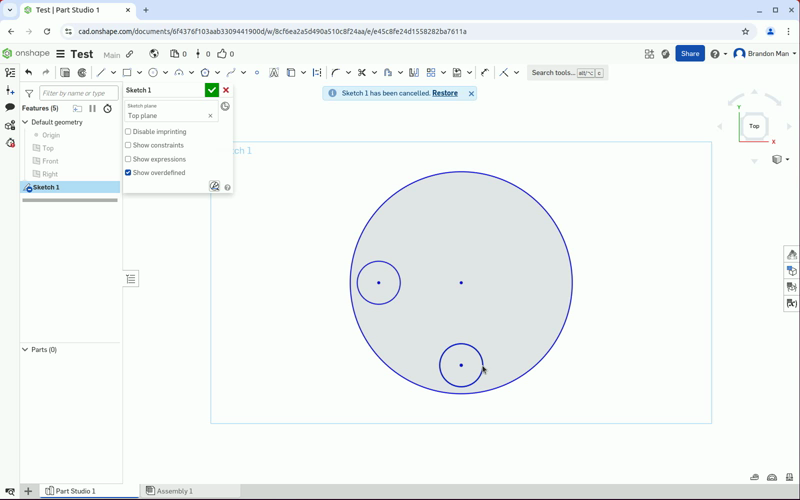
key_down(shift)
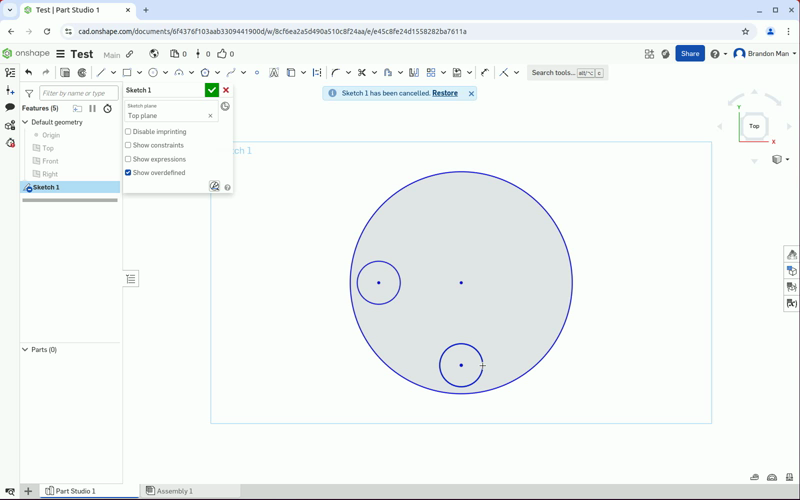
mouse_move(461, 200)
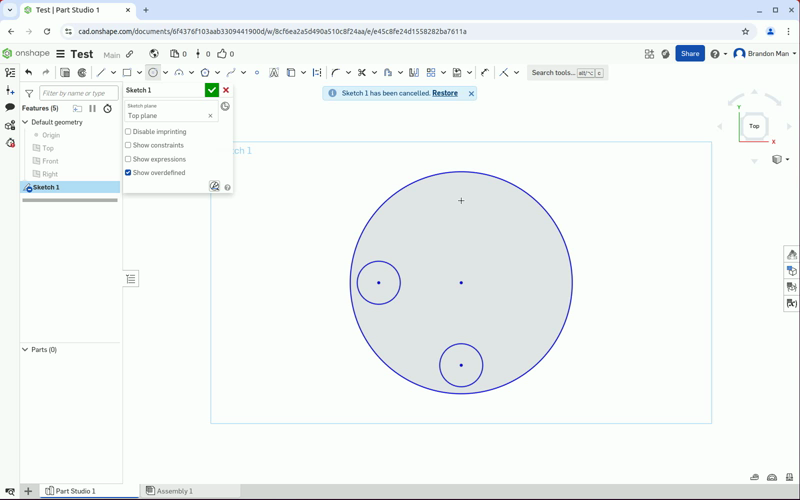
click(461, 200)
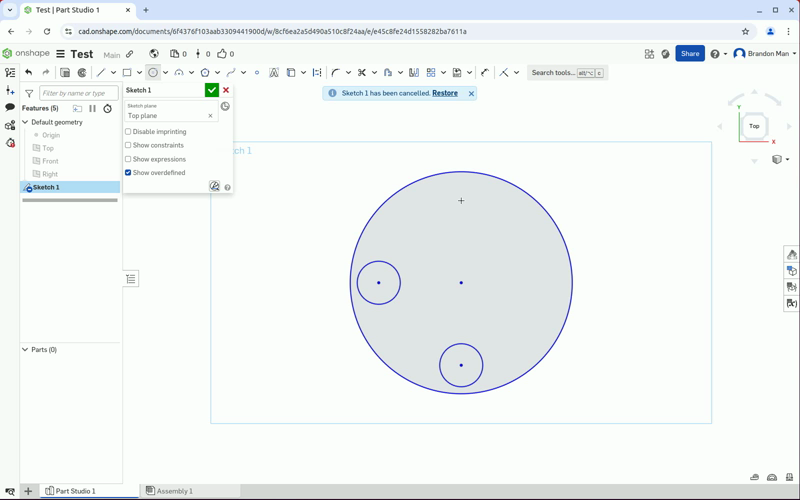
key_up(shift)
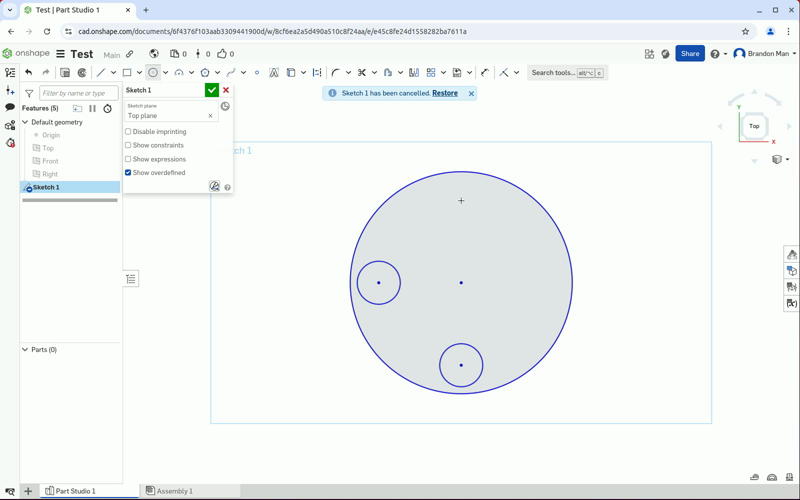
mouse_move(482, 200)
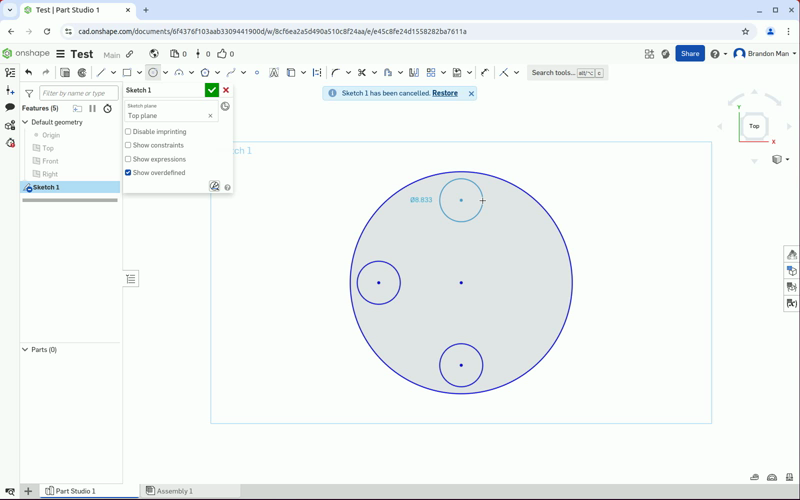
click(482, 200)
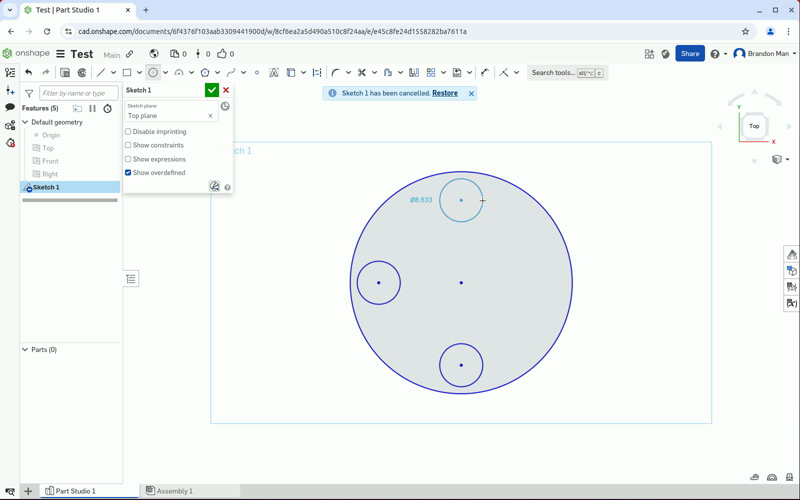
key(esc)
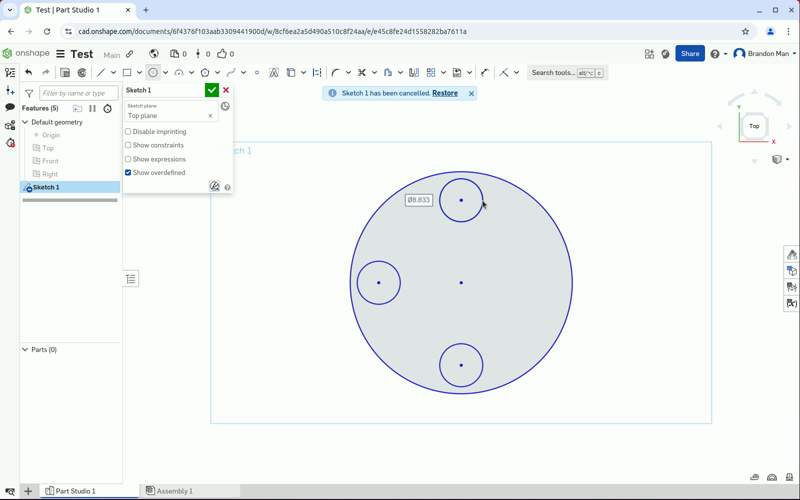
key(c)
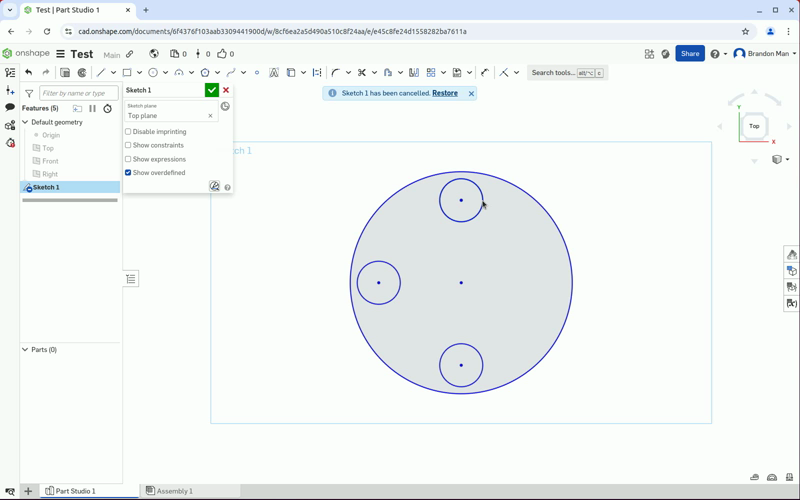
key_down(shift)
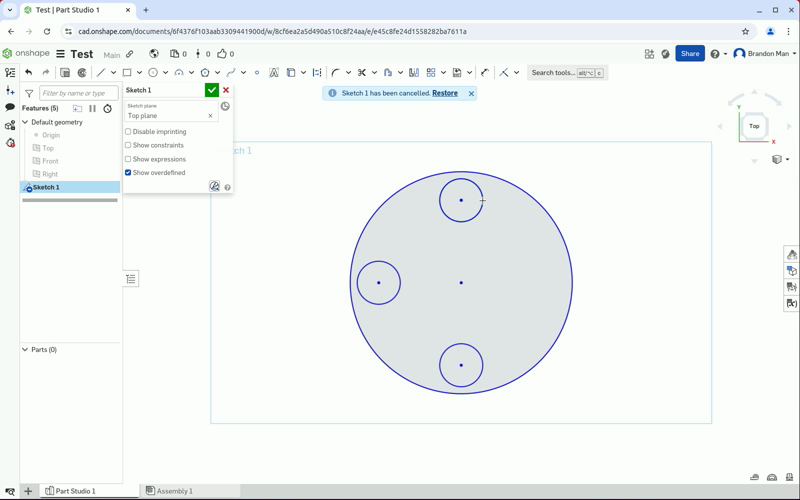
mouse_move(541, 282)
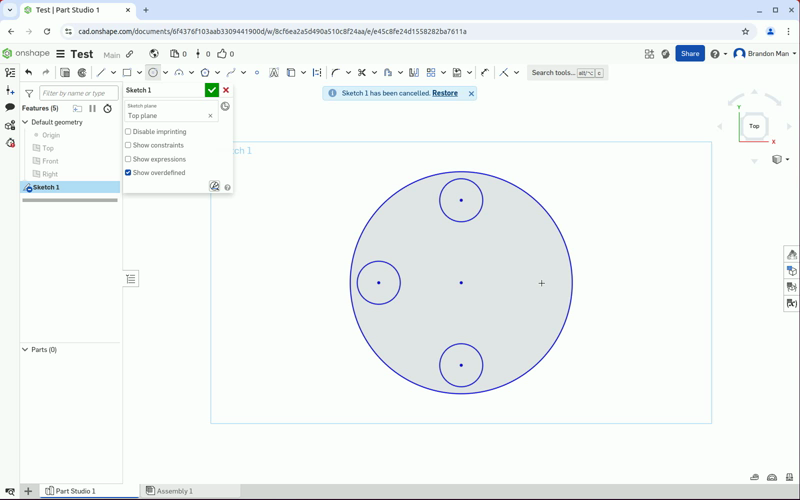
click(541, 282)
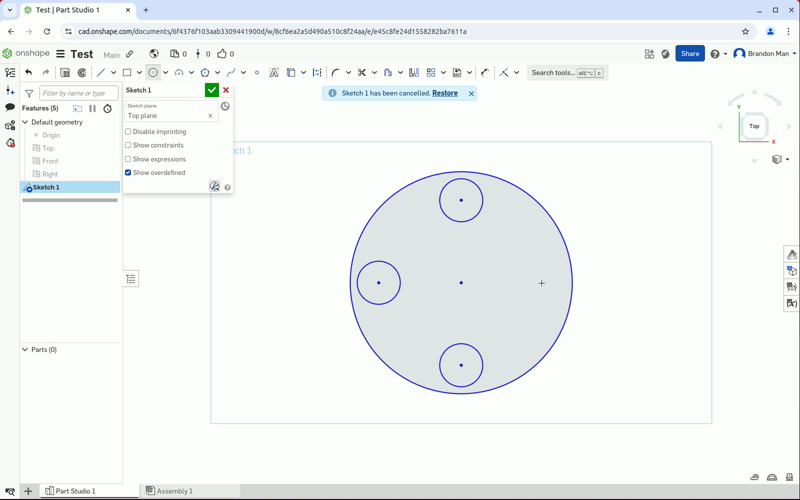
key_up(shift)
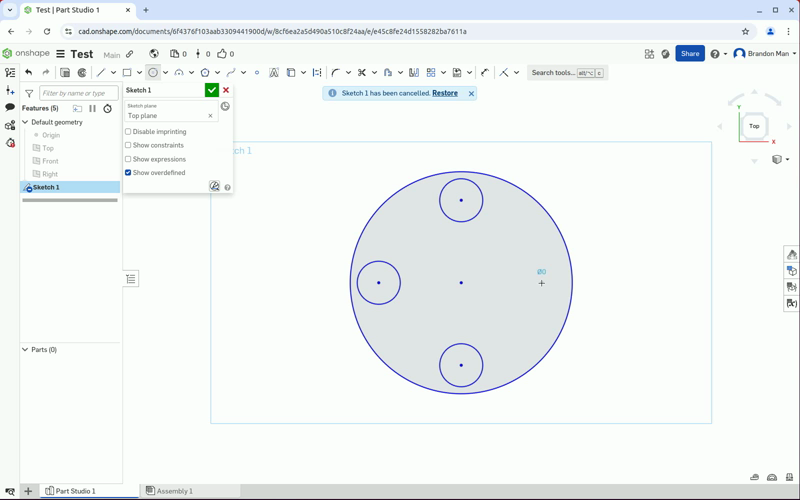
mouse_move(562, 282)
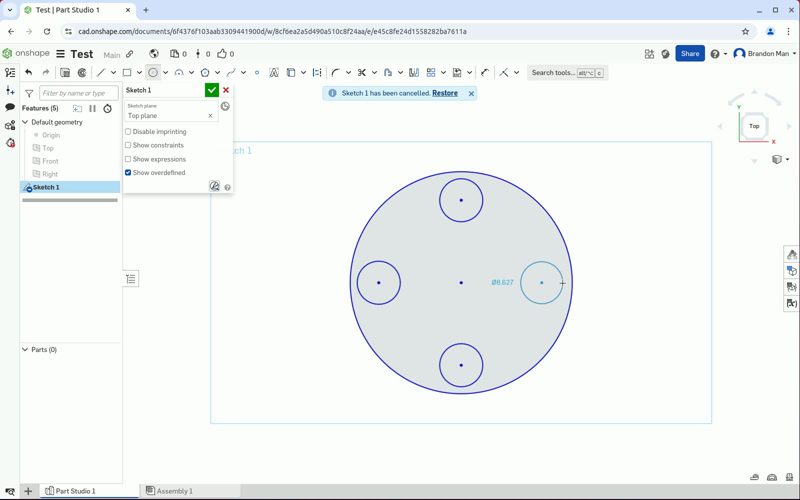
click(562, 282)
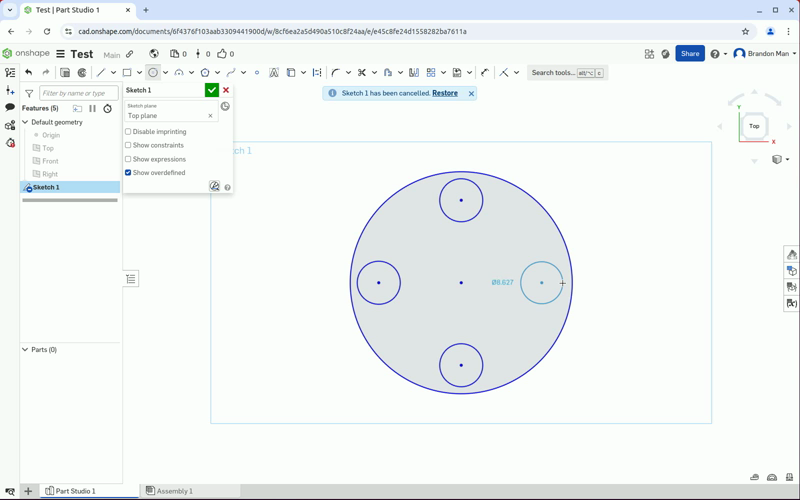
key(esc)
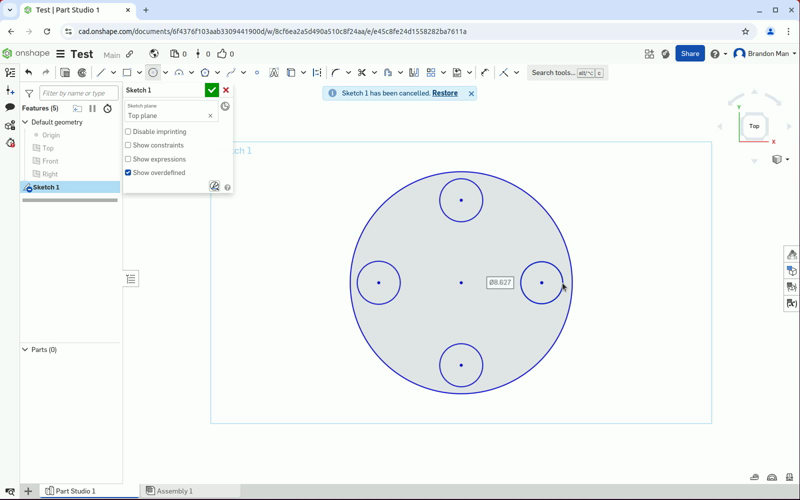
mouse_move(472, 278)
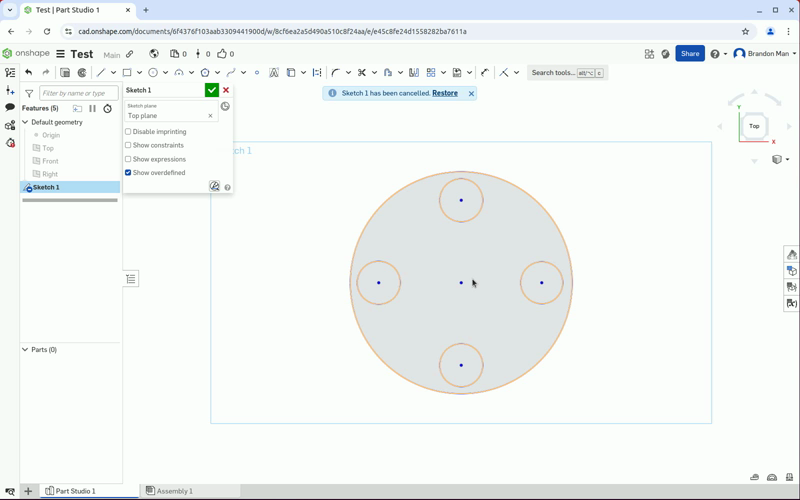
click(472, 278)
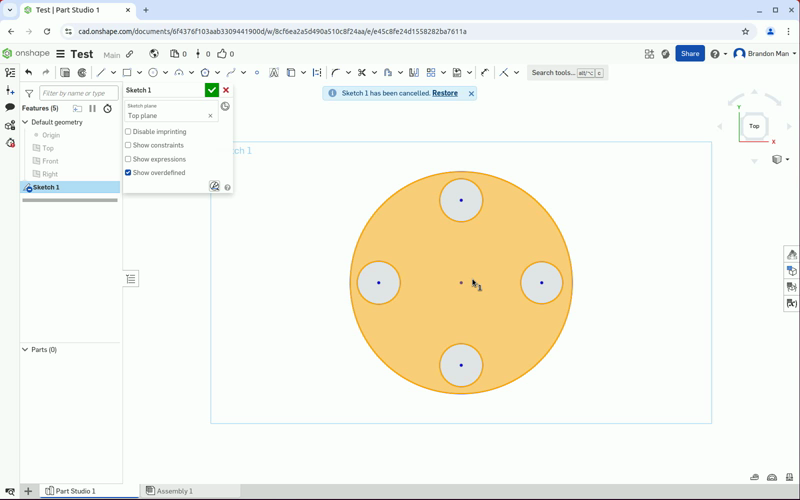
mouse_move(73, 352)
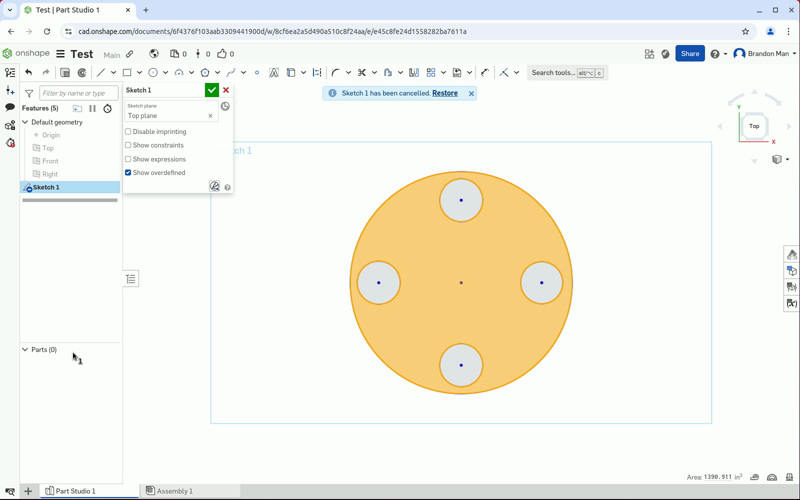
key(shift+y)
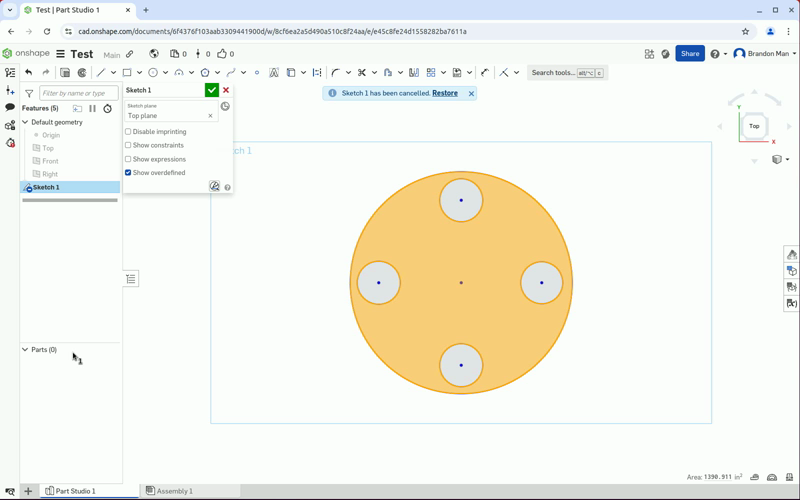
key(shift+e)
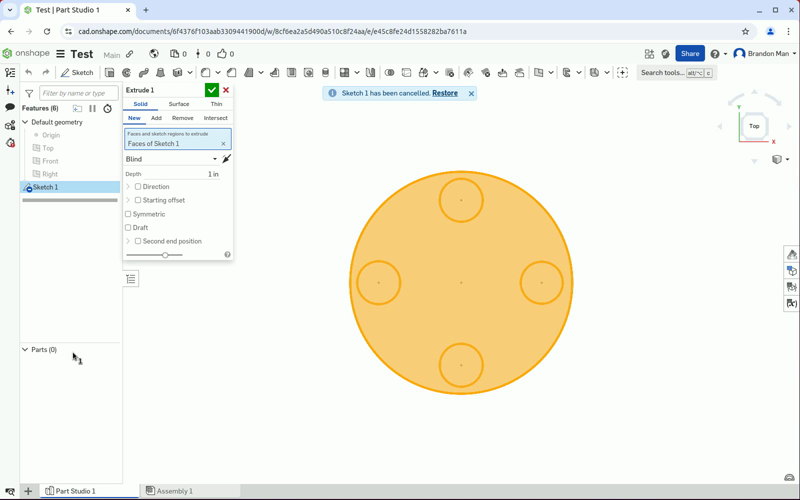
mouse_move(143, 106)
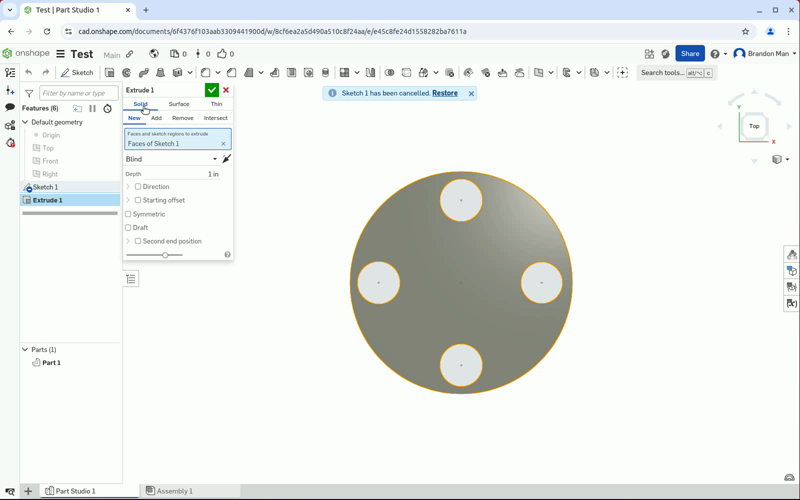
click(143, 106)
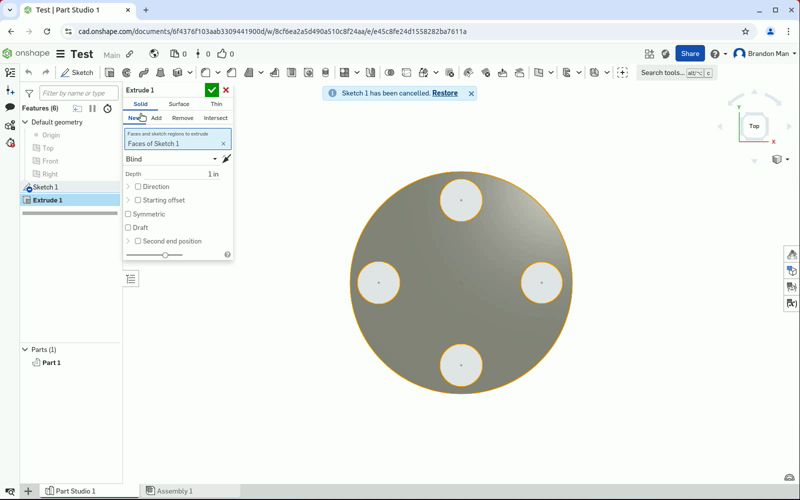
mouse_move(137, 120)
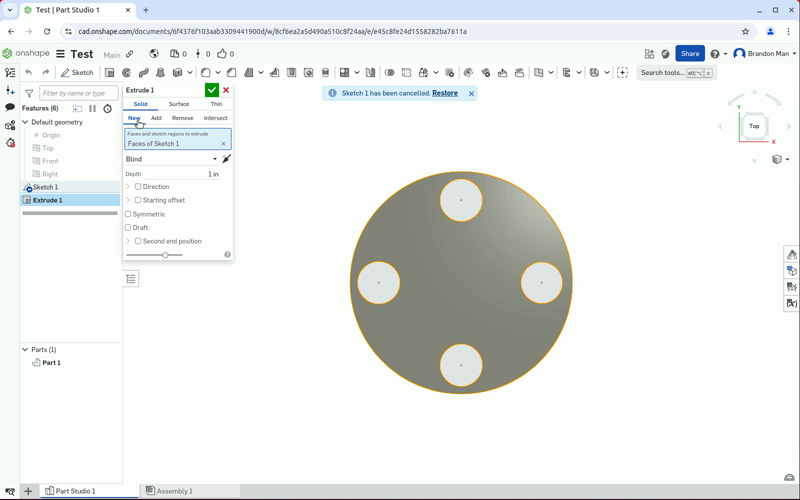
click(137, 120)
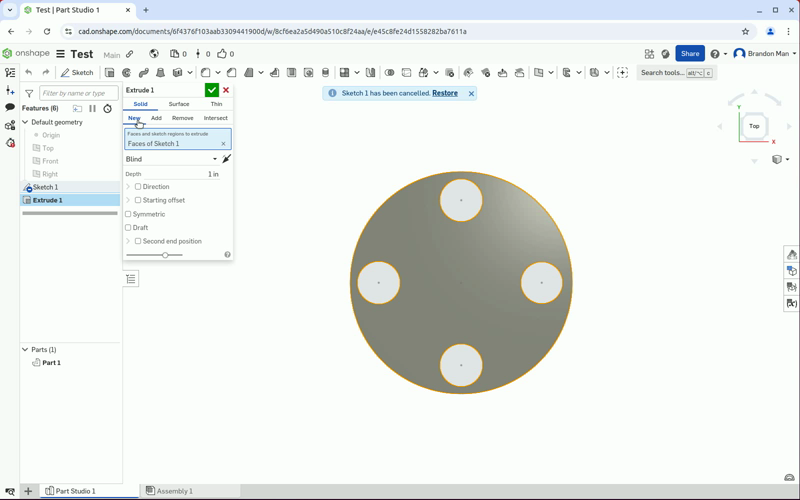
key(tab, 4)
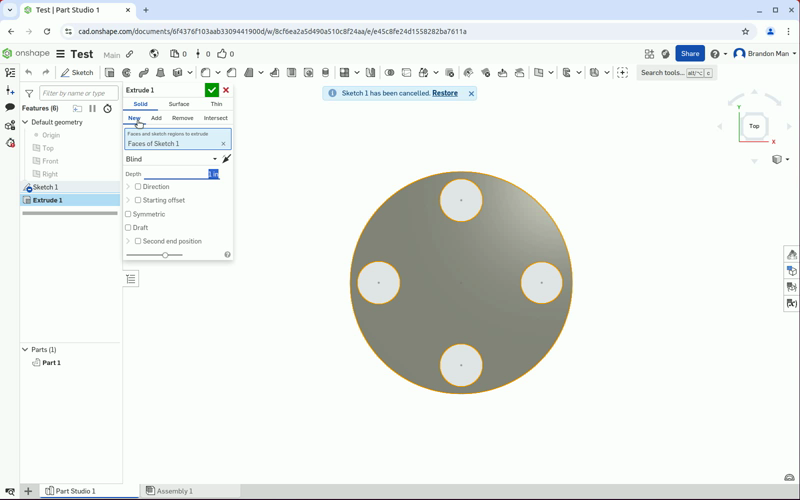
text(7.462)
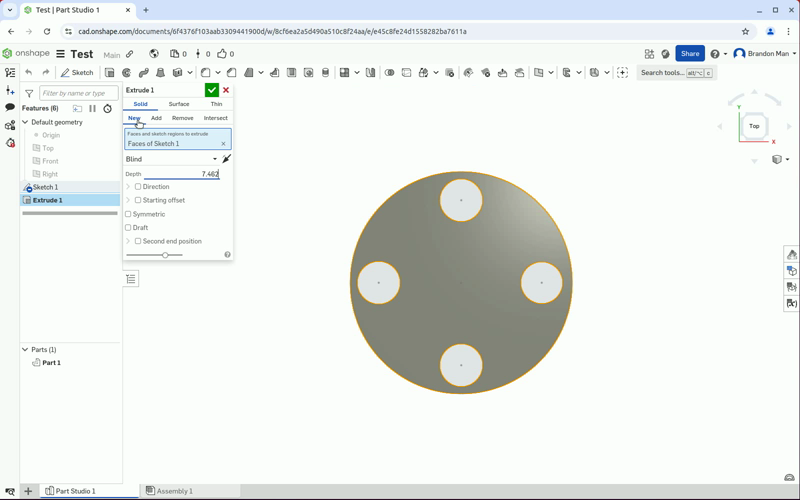
key(enter)
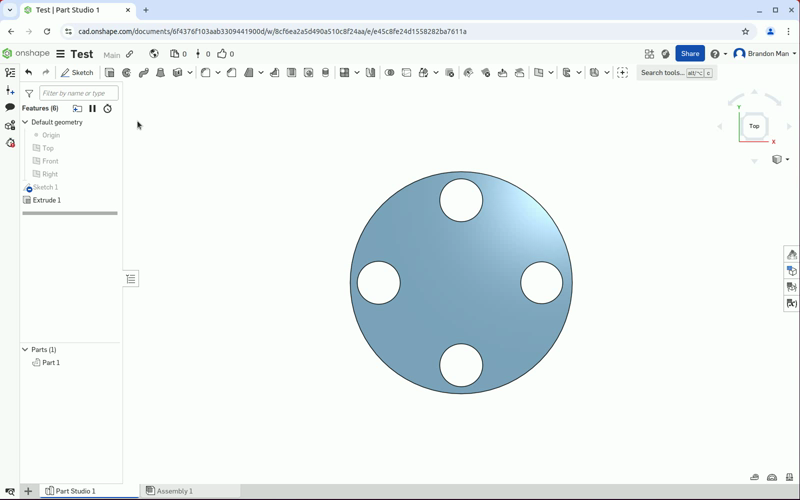
key(shift+h)
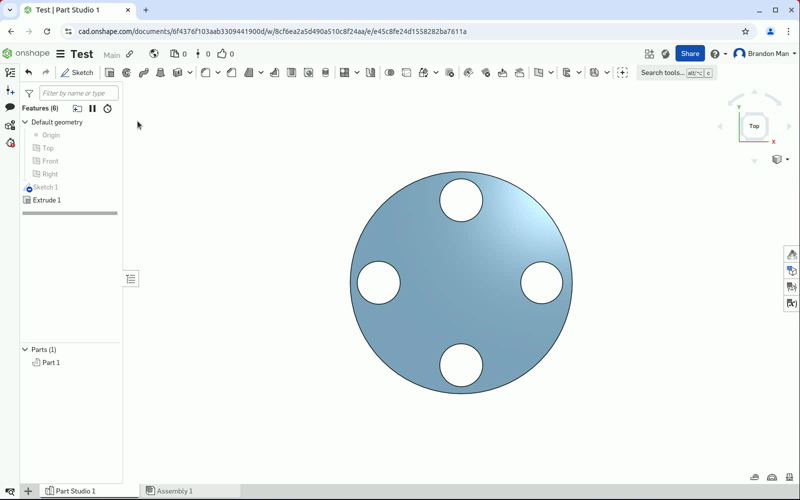
key(shift+h)
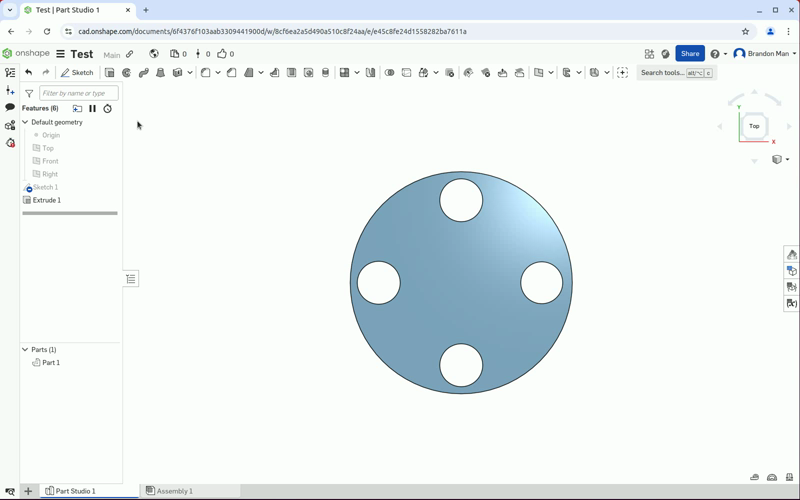
mouse_move(73, 189)
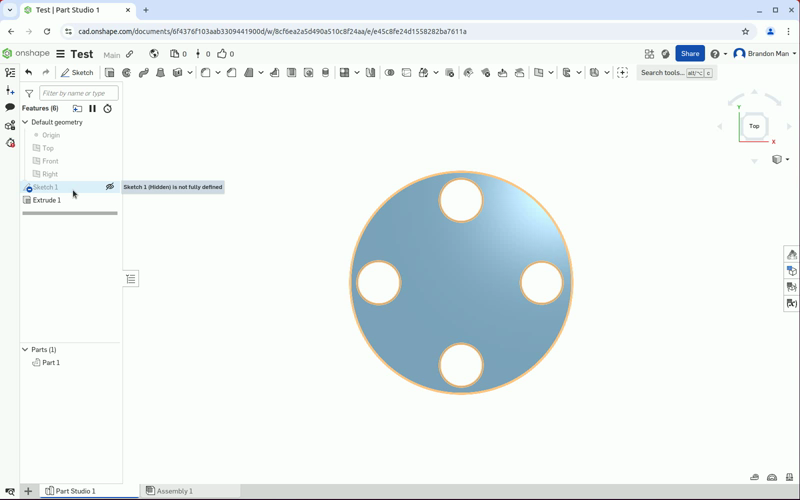
click(73, 189)
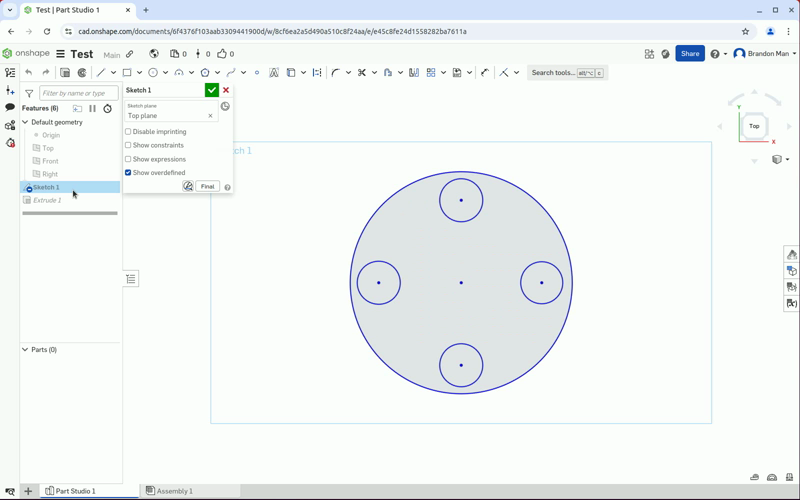
mouse_move(229, 92)
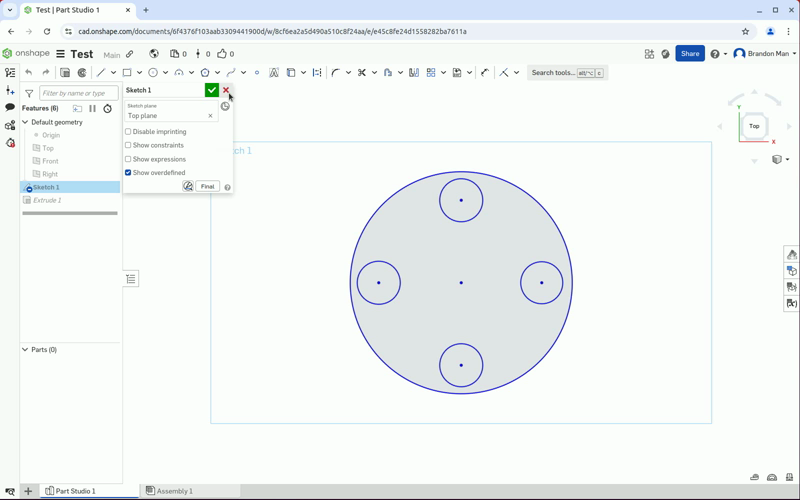
click(229, 92)
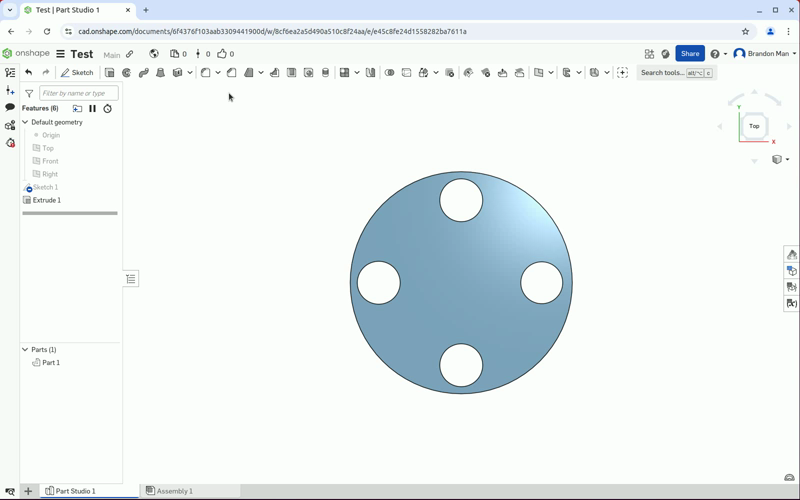
mouse_move(541, 75)
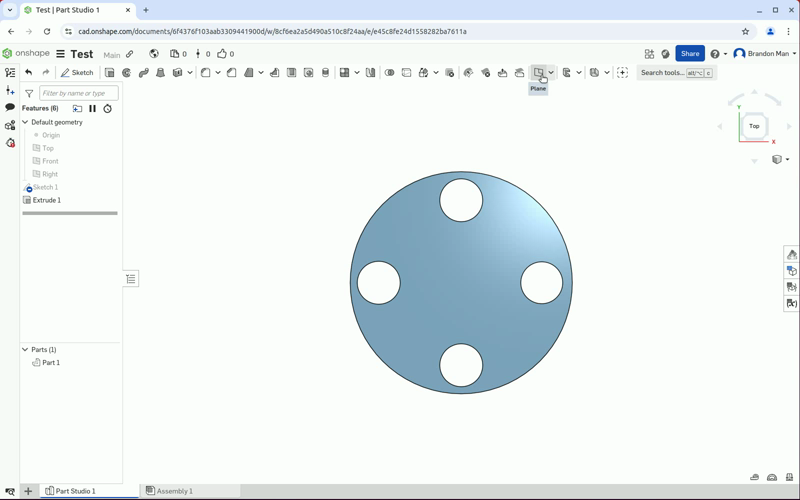
click(541, 75)
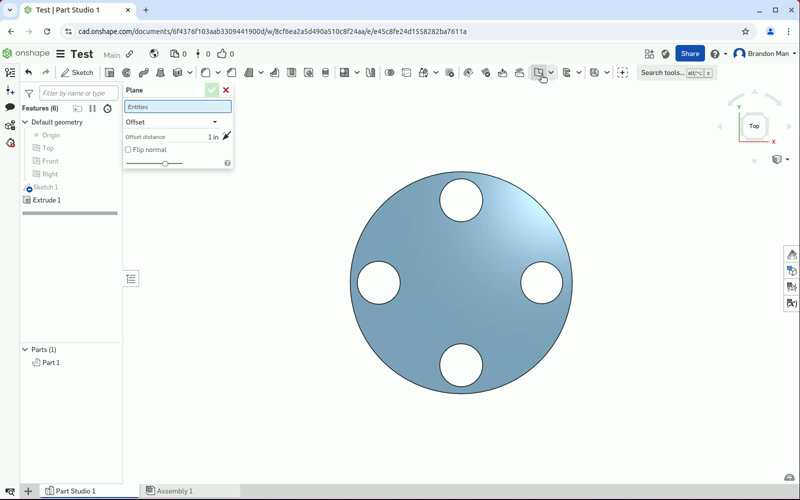
mouse_move(73, 150)
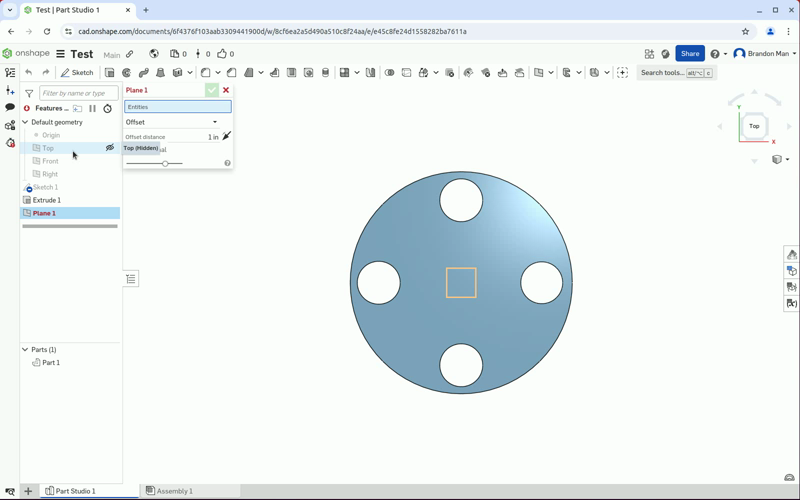
click(73, 150)
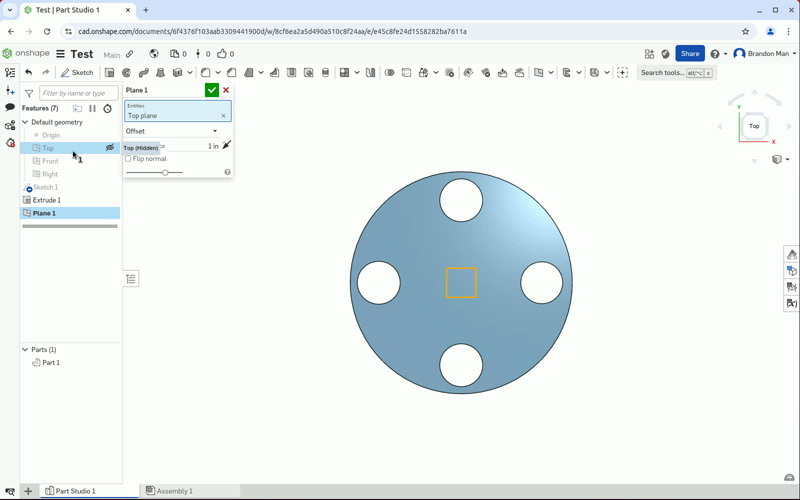
key(tab, 2)
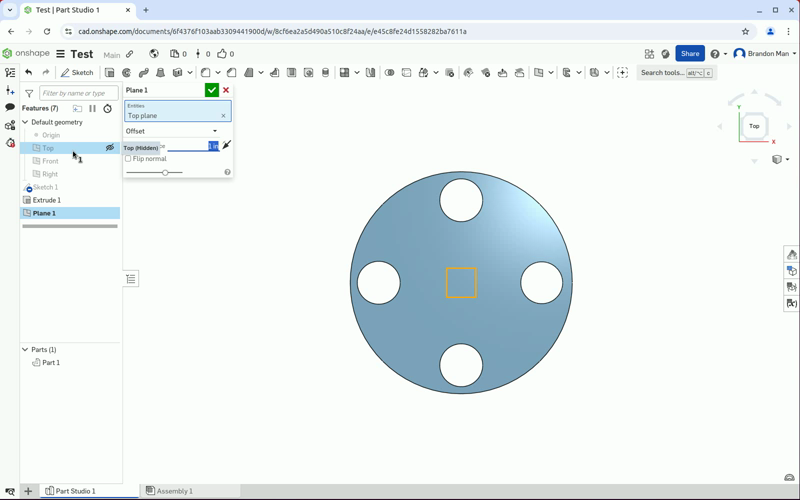
text(7.456)
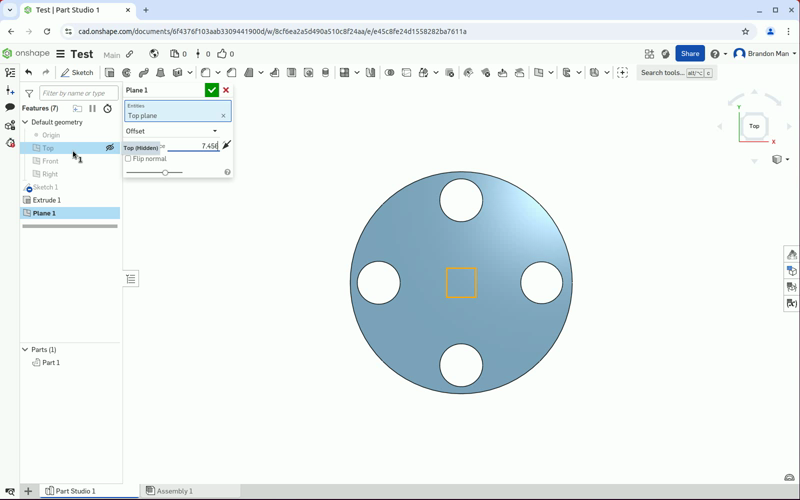
key(enter, 2)
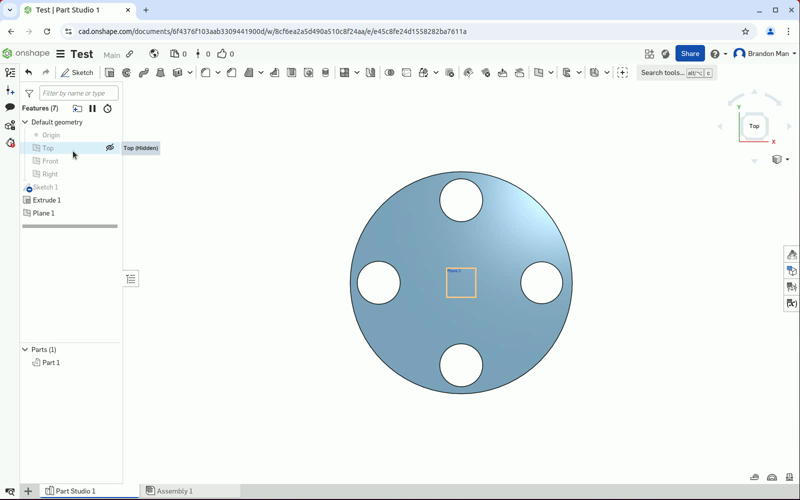
key(shift+s)
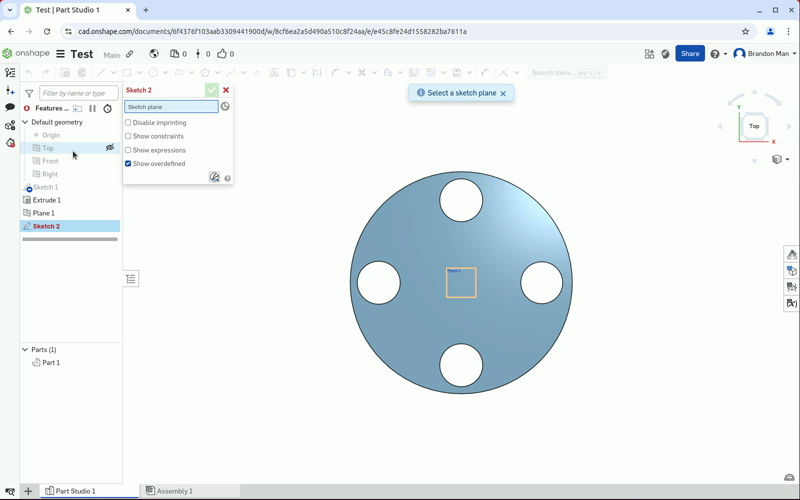
mouse_move(73, 215)
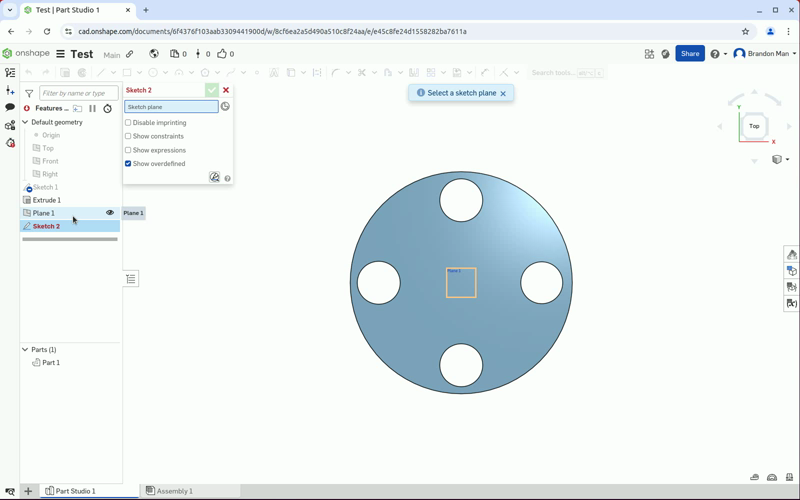
click(73, 215)
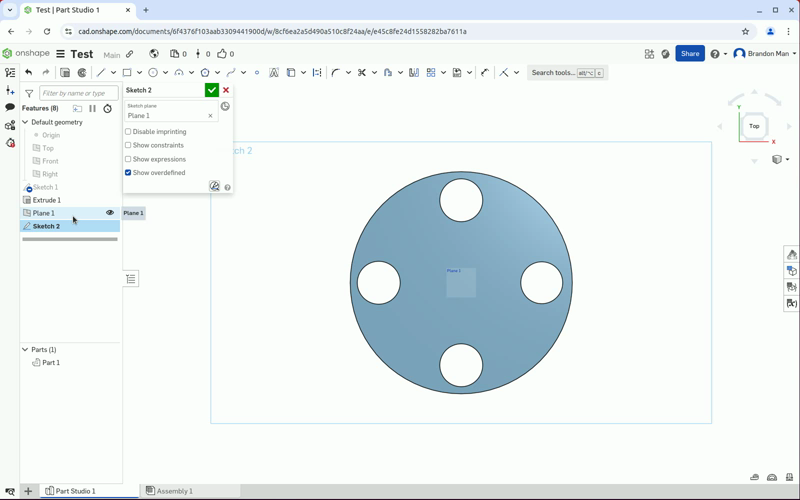
mouse_move(73, 352)
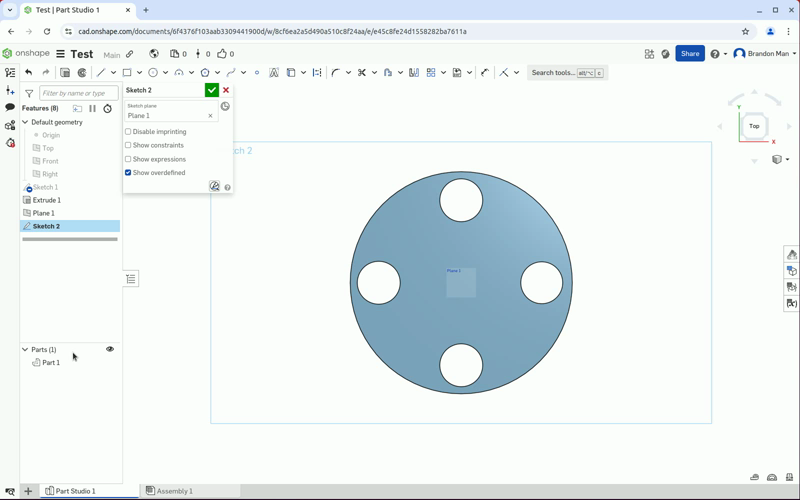
key(y)
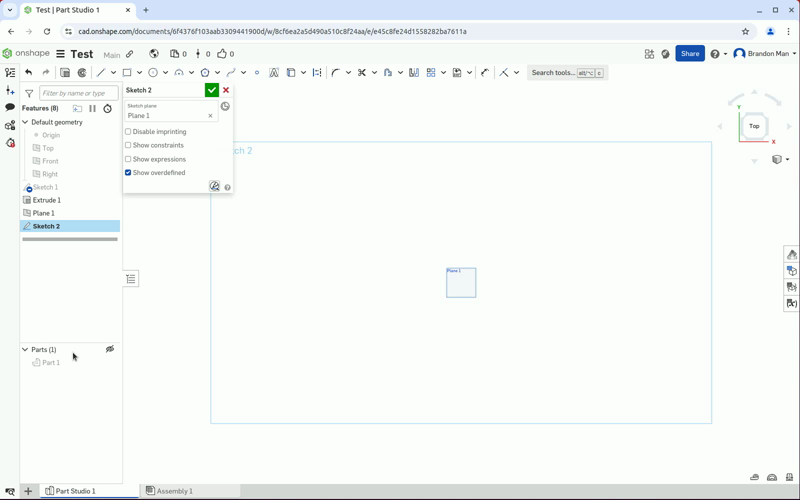
key(c)
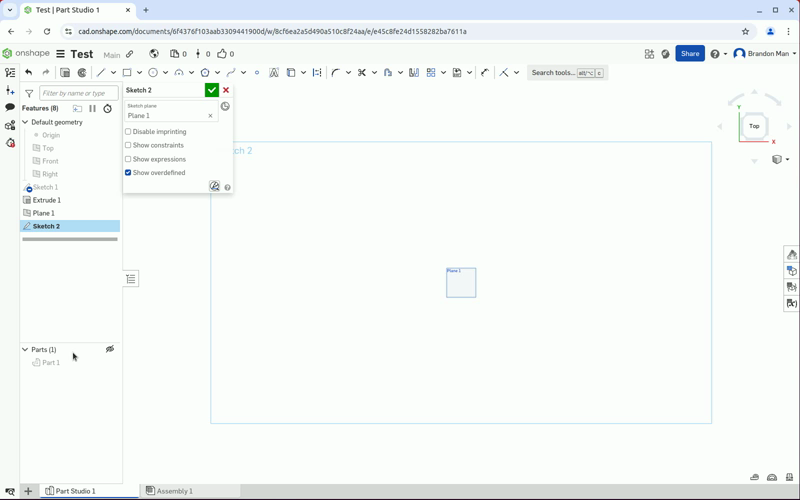
key_down(shift)
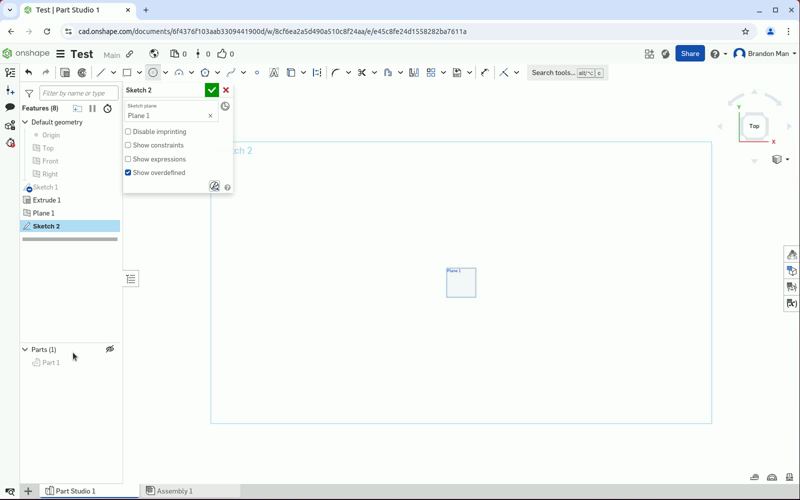
mouse_move(460, 282)
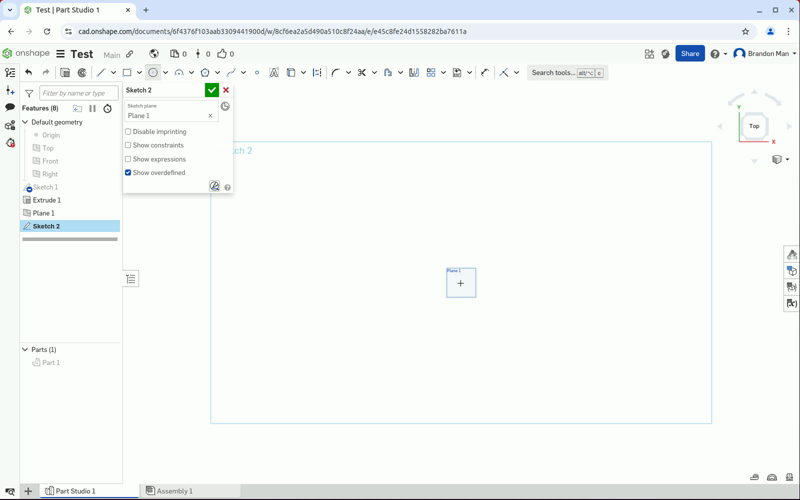
click(460, 282)
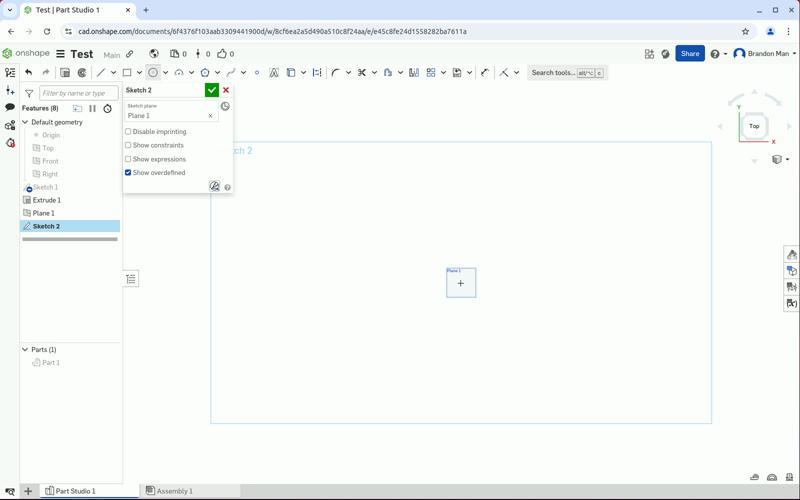
key_up(shift)
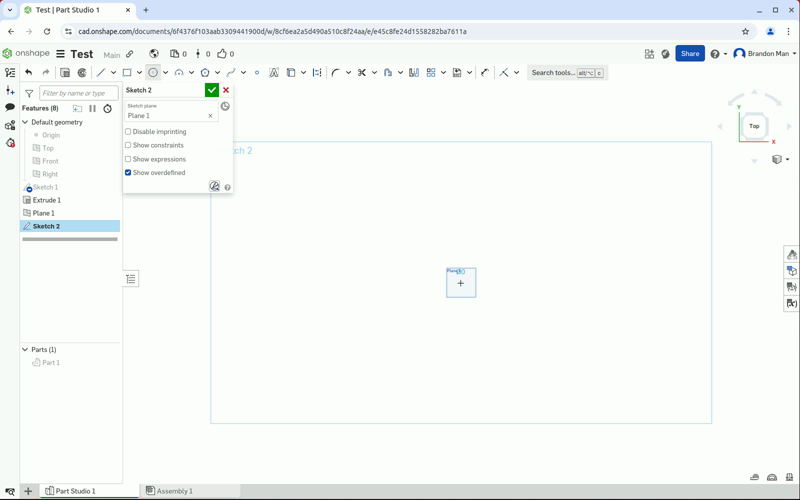
mouse_move(512, 282)
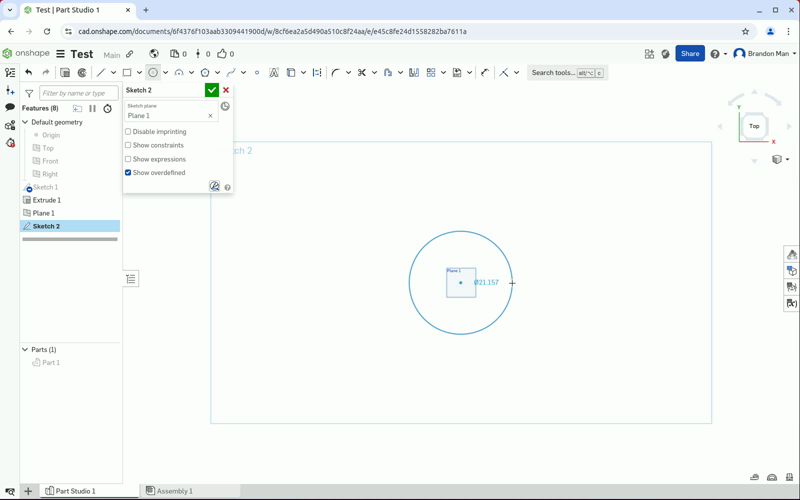
click(512, 282)
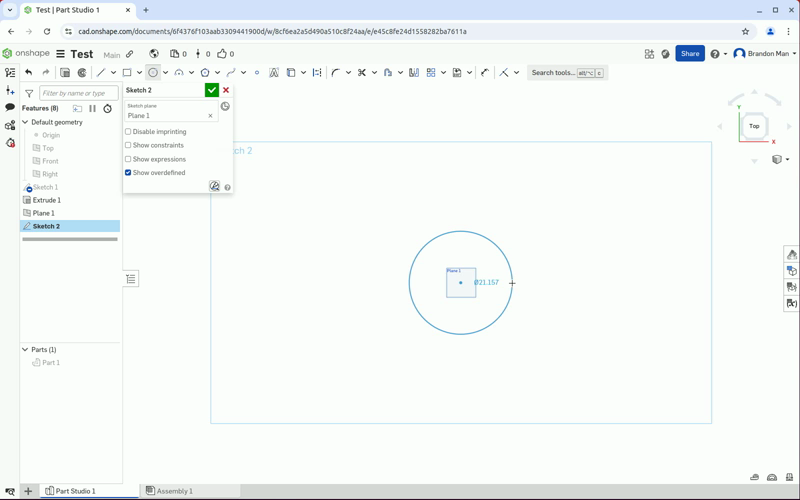
key(esc)
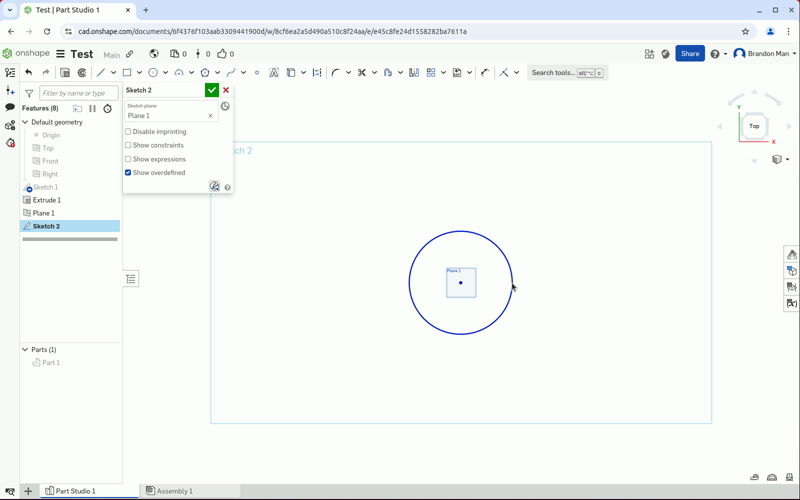
mouse_move(491, 259)
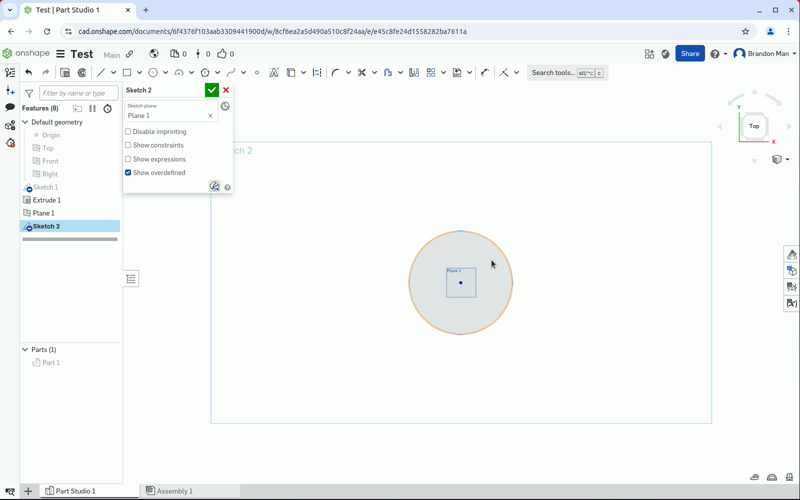
click(491, 259)
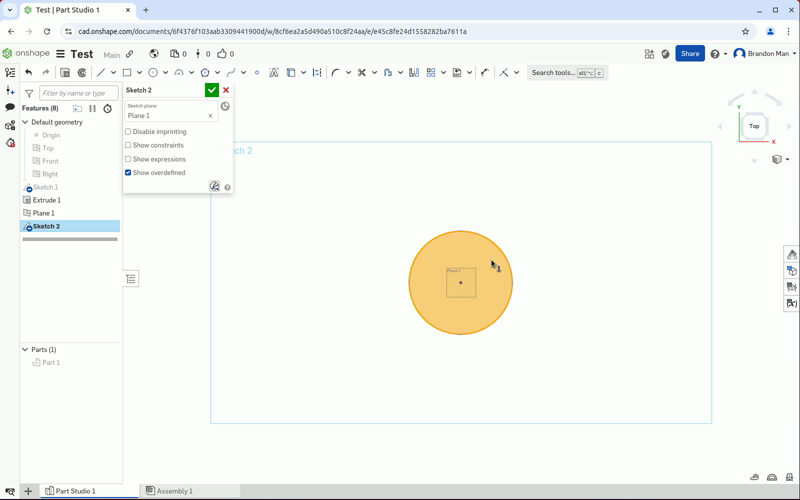
mouse_move(73, 352)
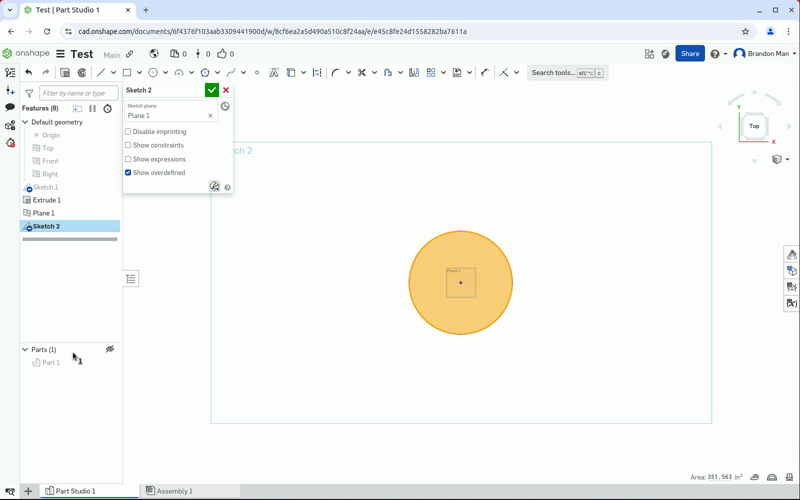
key(shift+y)
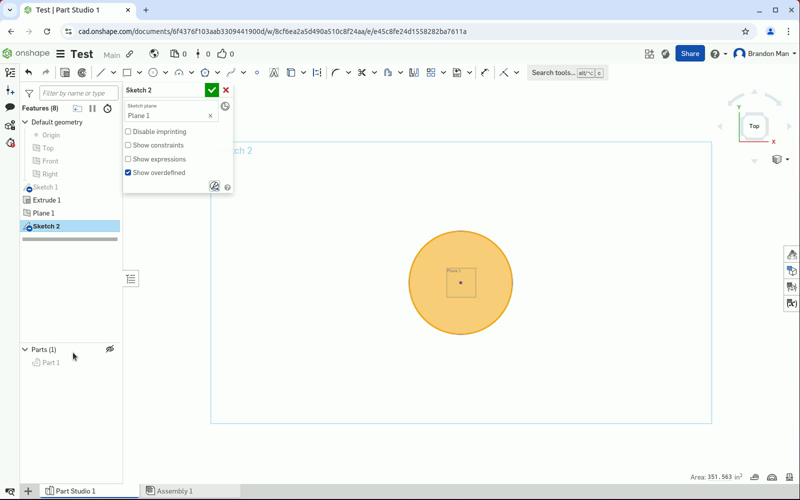
key(shift+e)
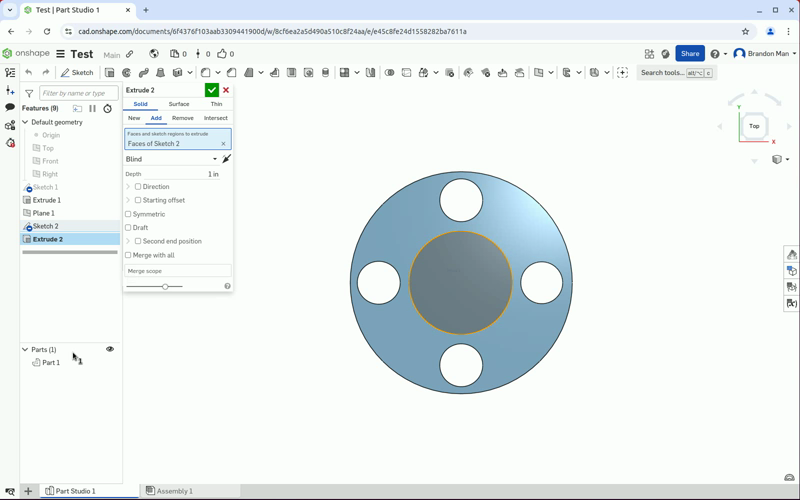
mouse_move(143, 106)
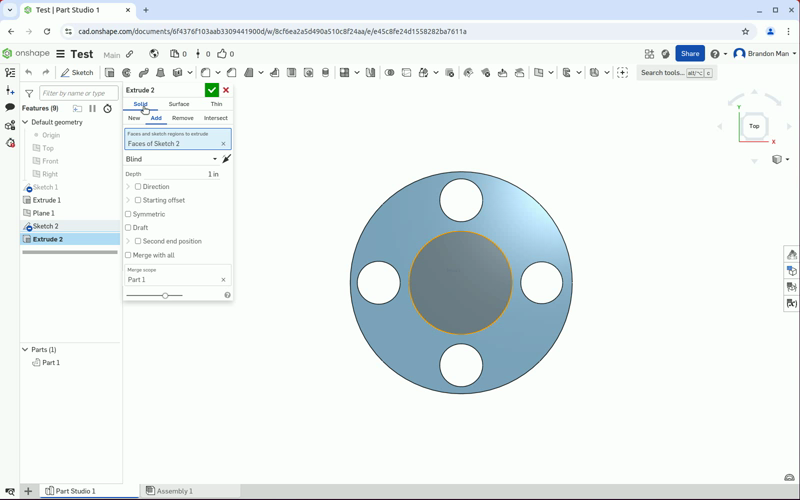
click(143, 106)
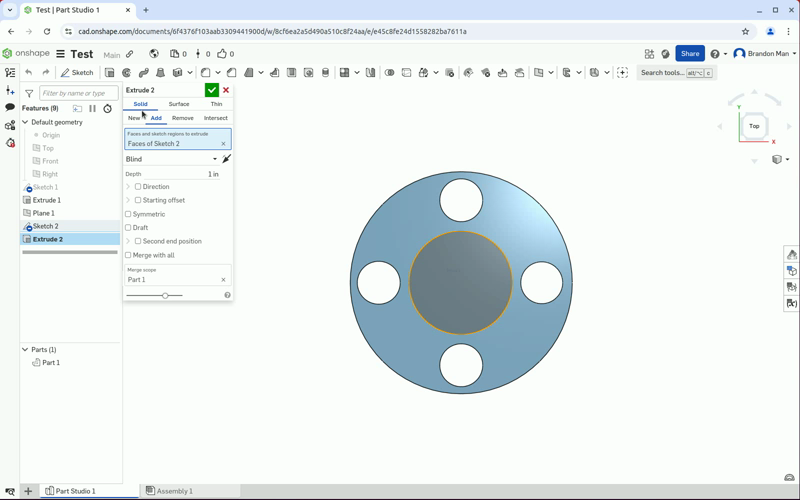
mouse_move(137, 120)
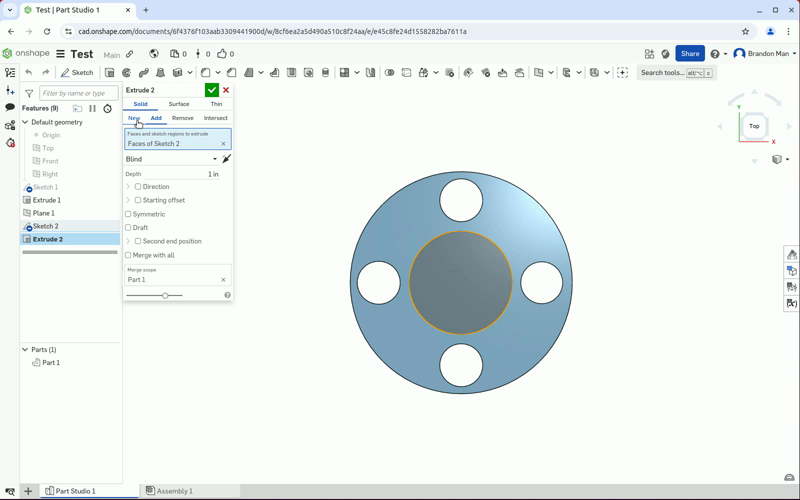
click(137, 120)
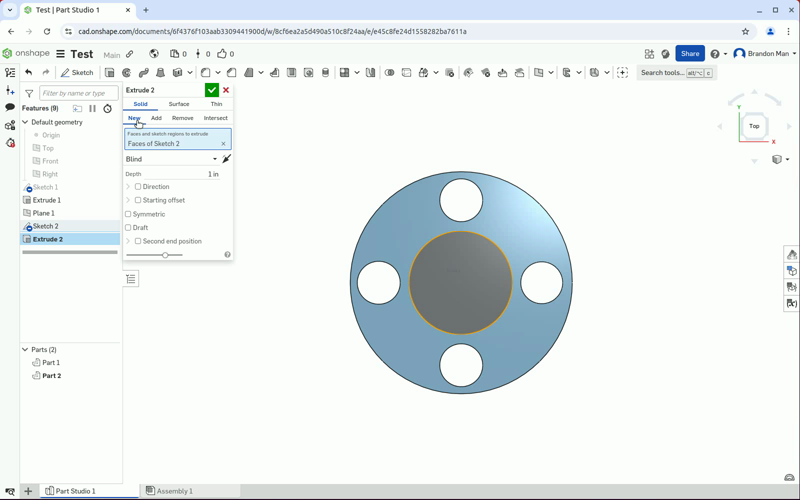
key(tab, 4)
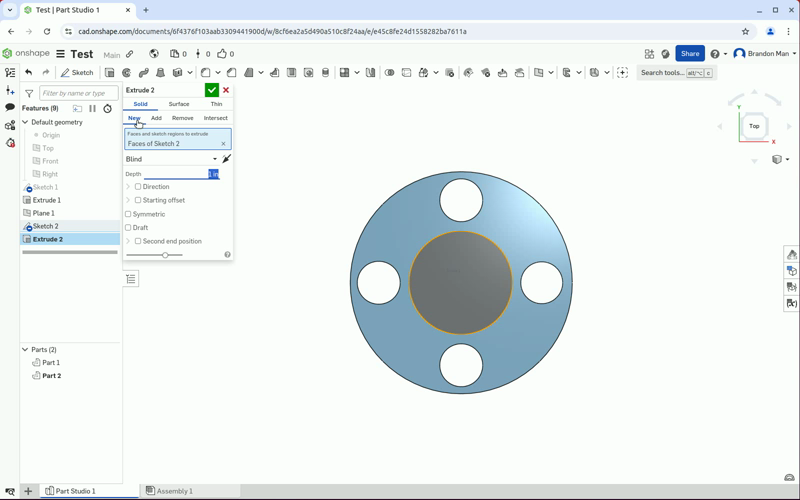
text(3.129)
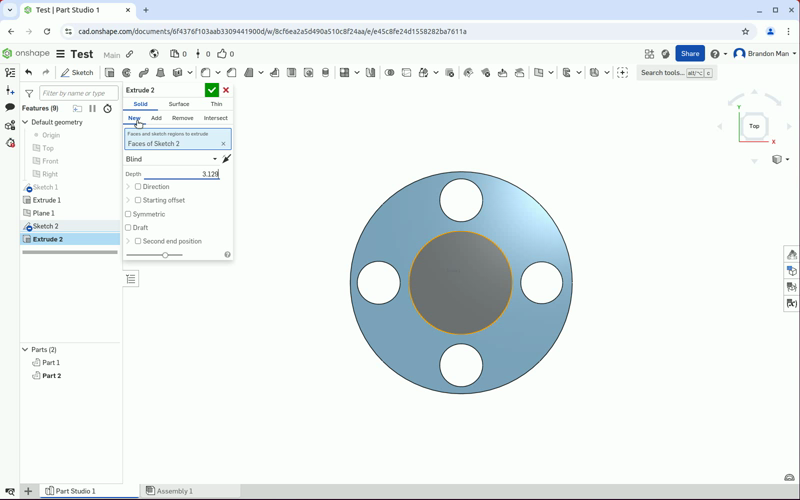
key(enter)
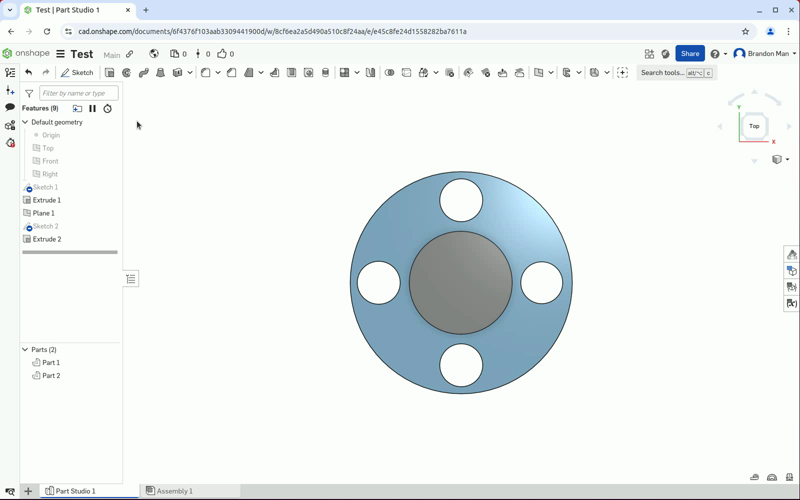
key(shift+h)
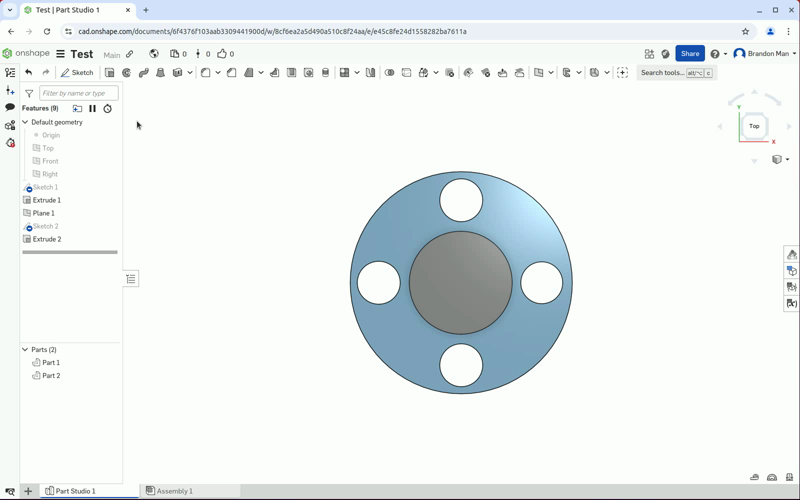
key(shift+h)
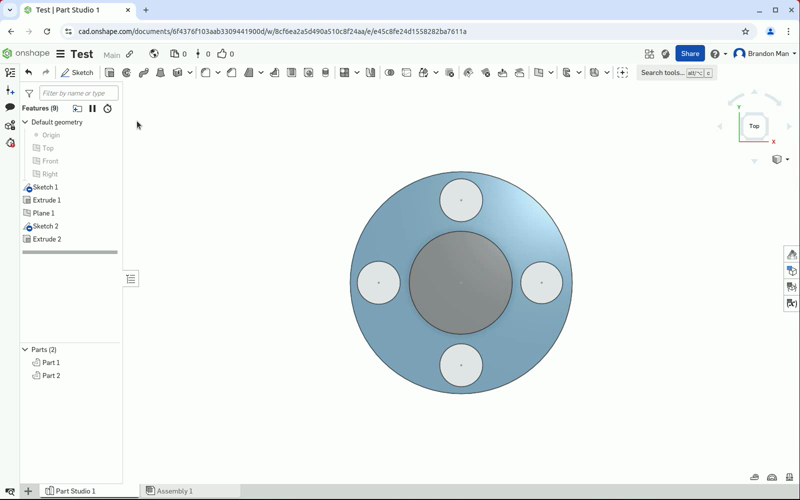
key(shift+7)
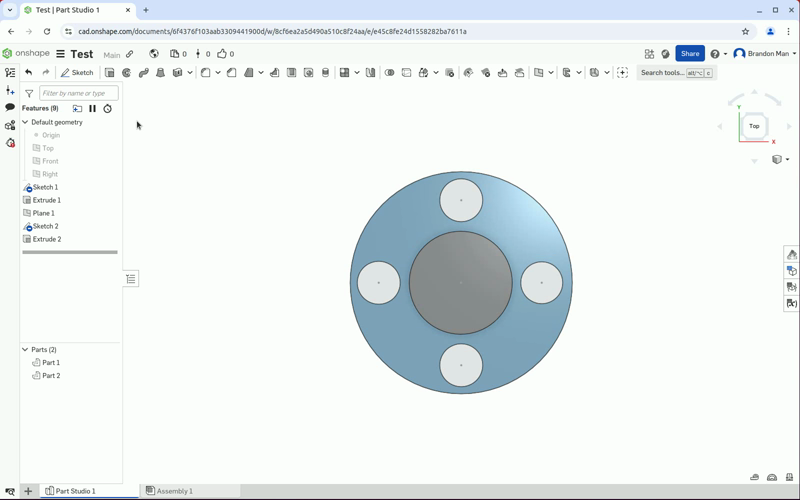
key(up, 3)
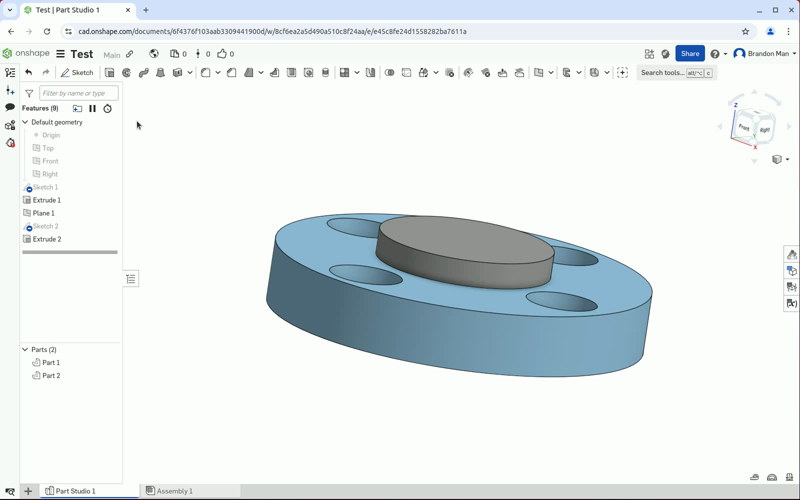
key(left, 3)
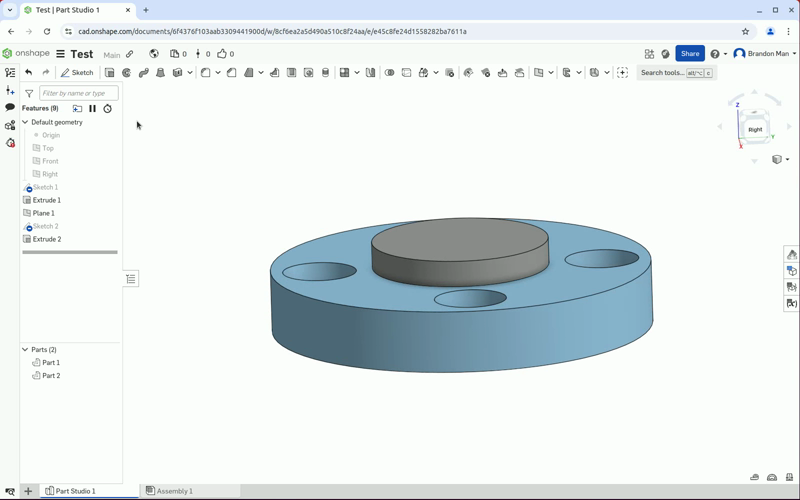
key(right, 3)
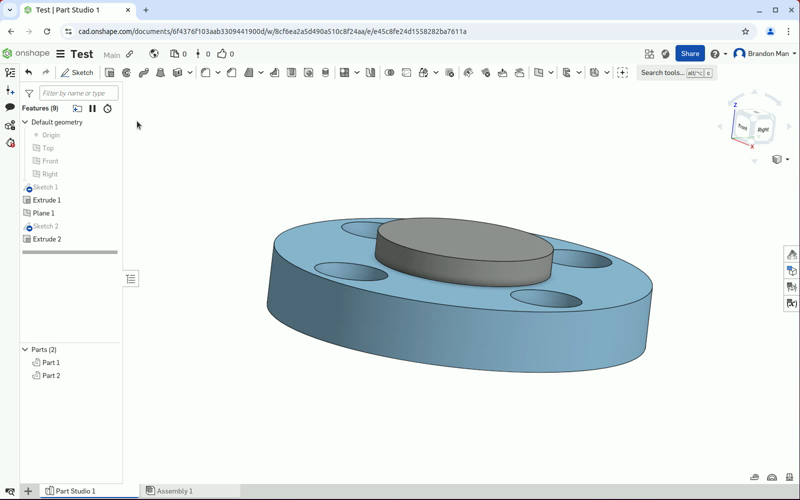
key(down, 3)
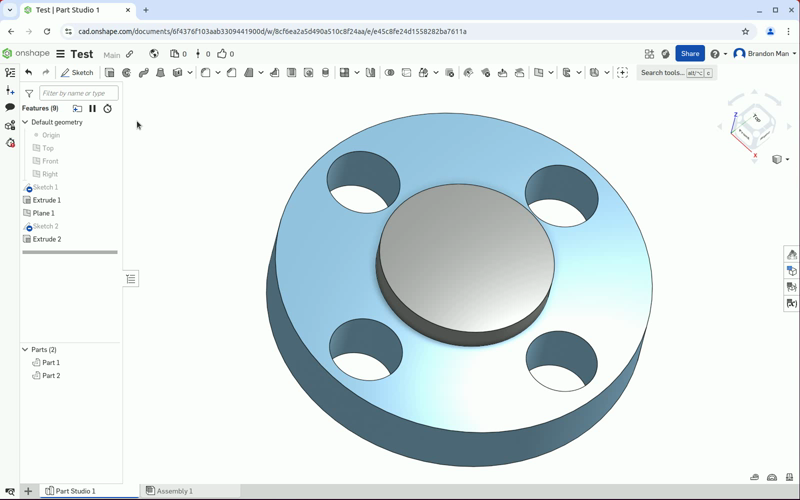
mouse_move(73, 189)
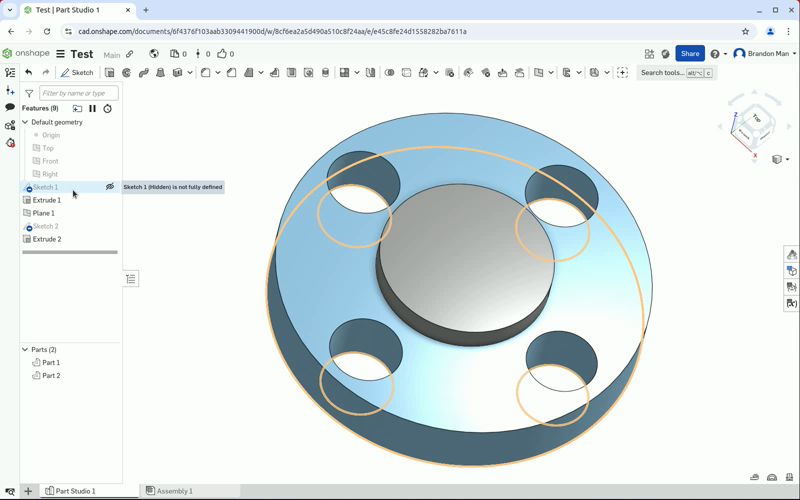
click(73, 189)